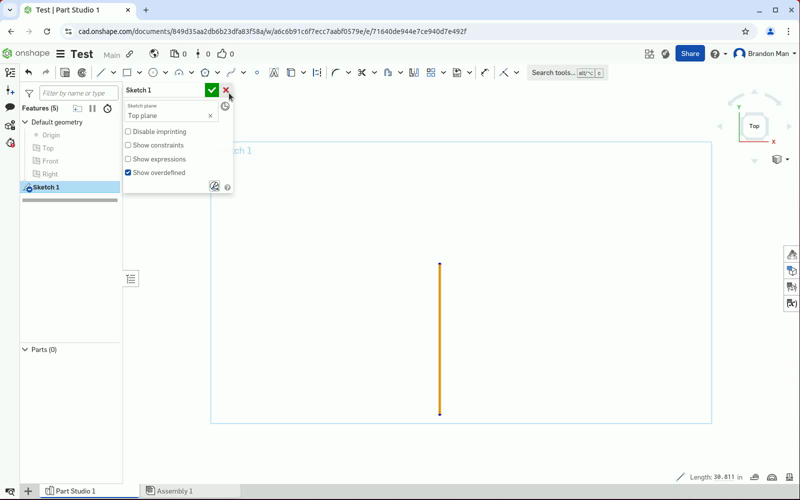
key(shift+h)
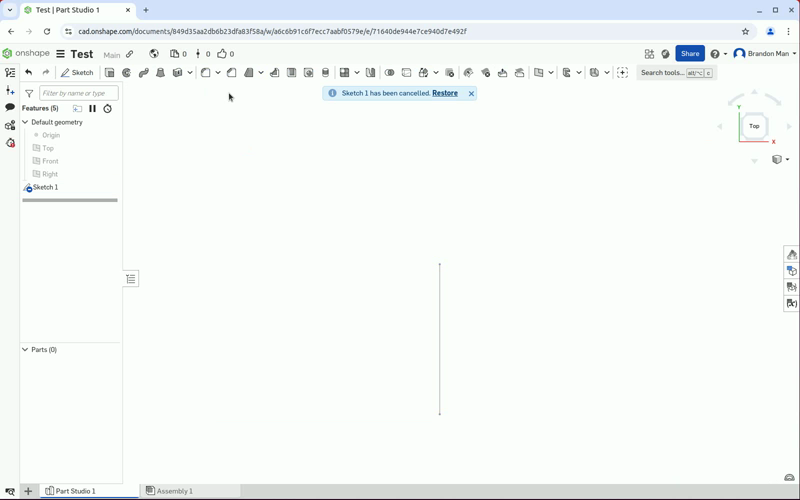
key(shift+s)
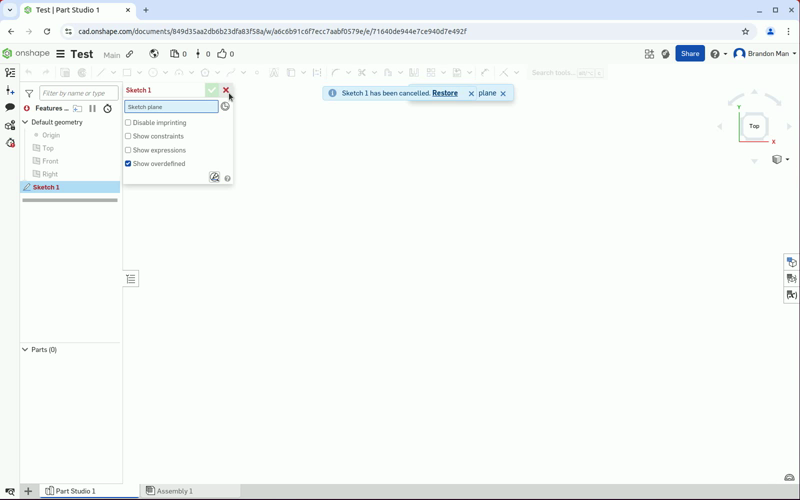
mouse_move(73, 150)
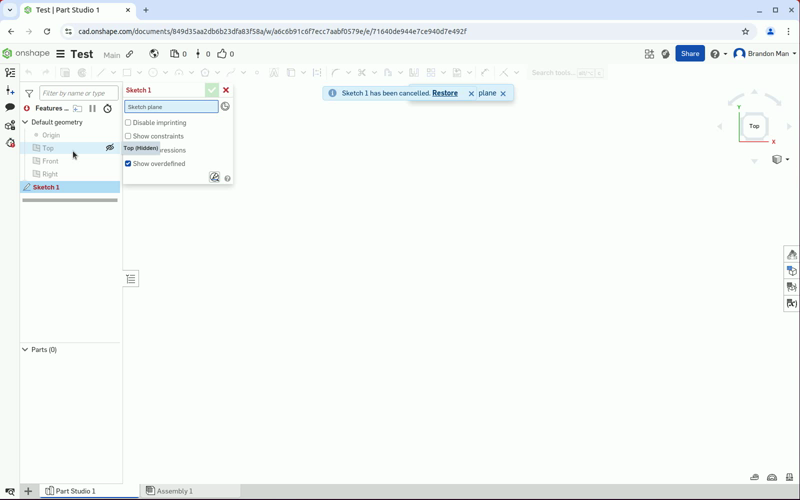
click(73, 150)
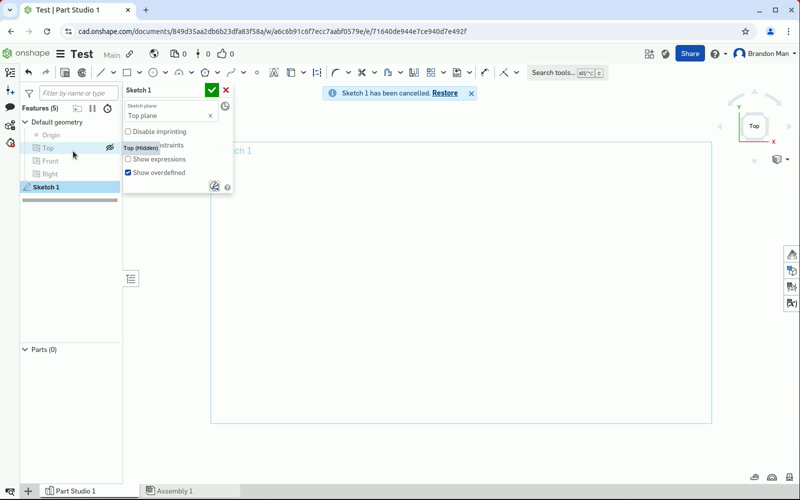
mouse_move(73, 352)
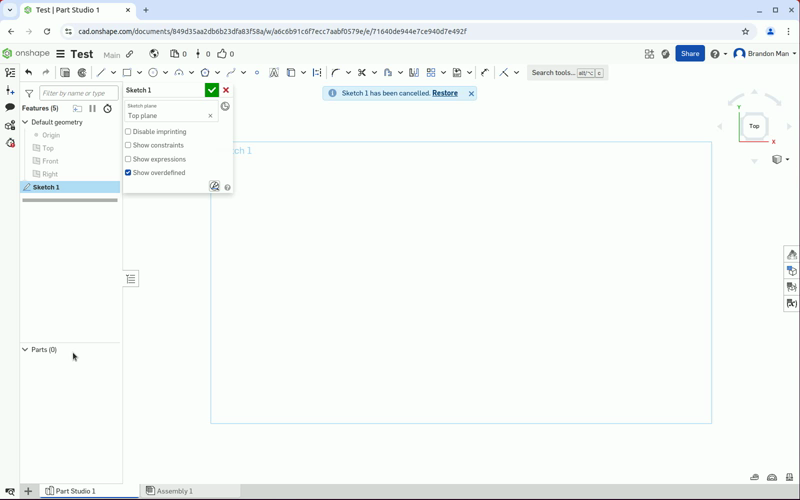
key(y)
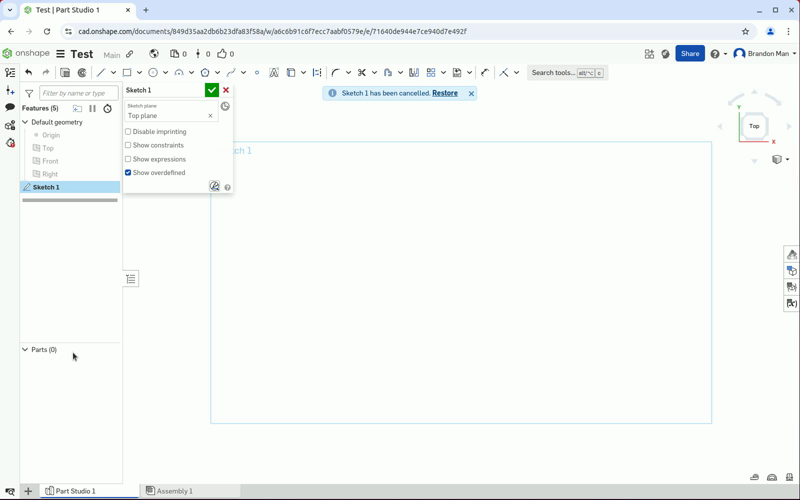
key(l)
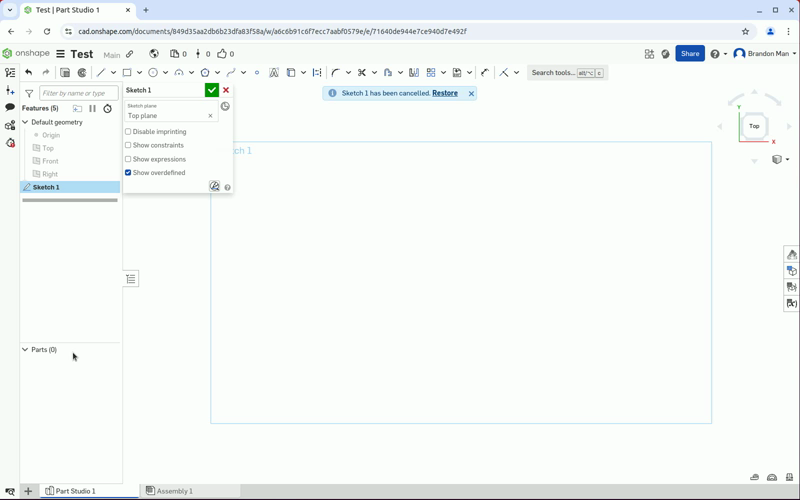
key_down(shift)
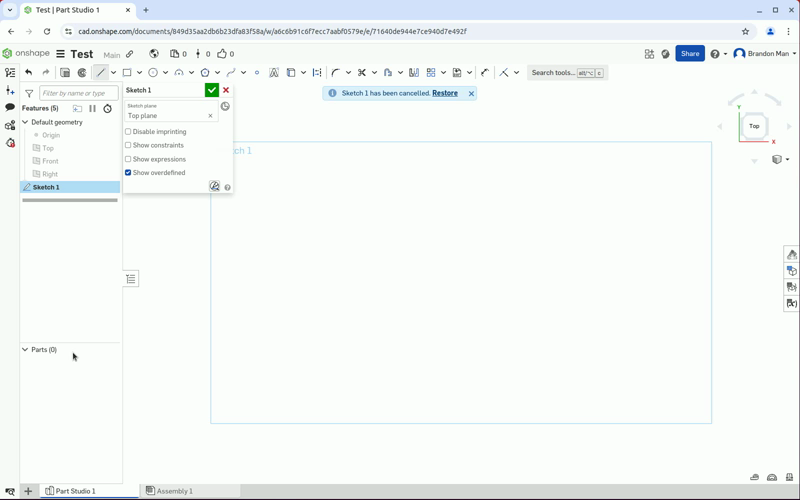
mouse_move(349, 282)
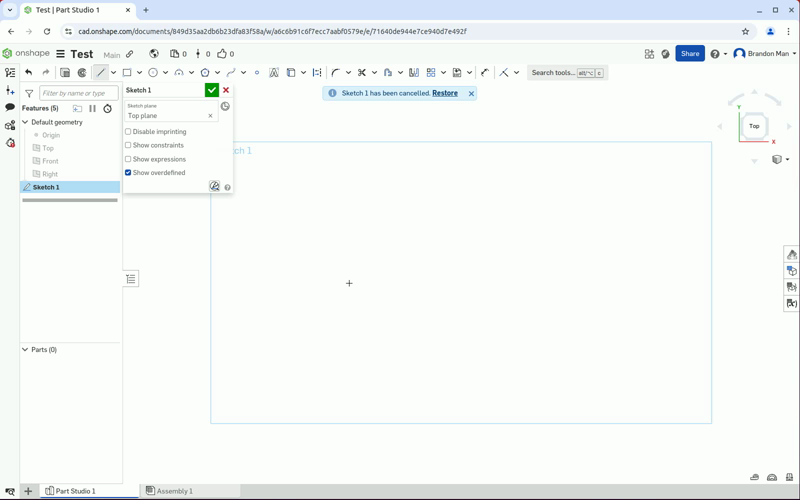
click(349, 282)
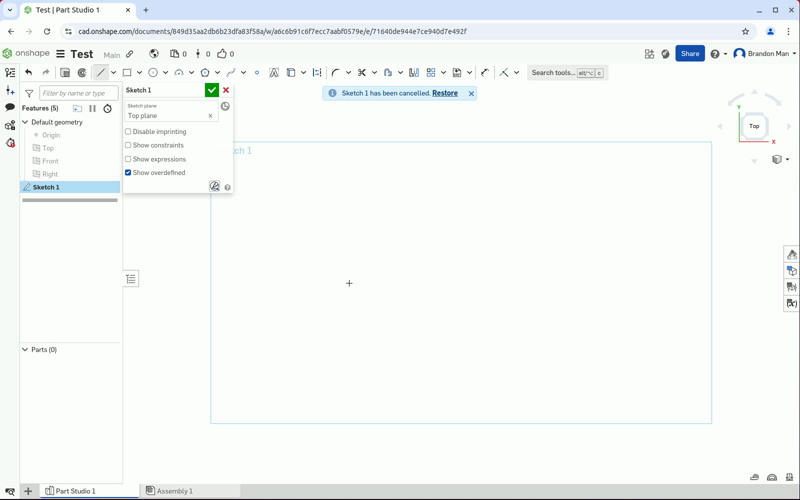
key_up(shift)
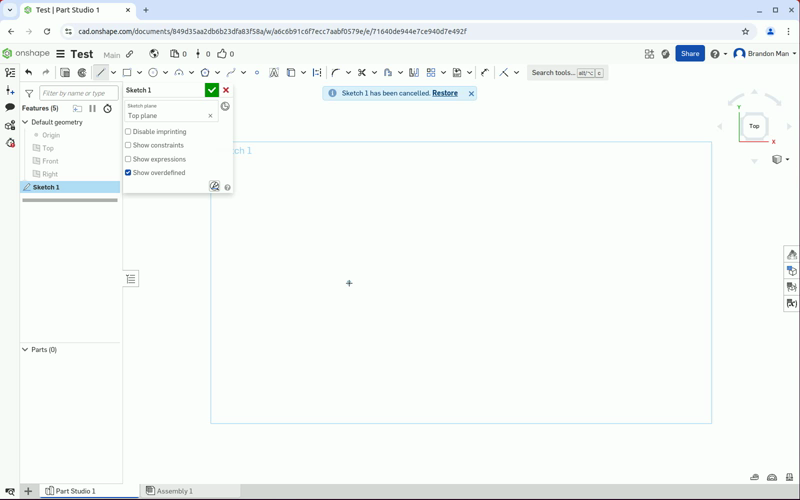
key_down(shift)
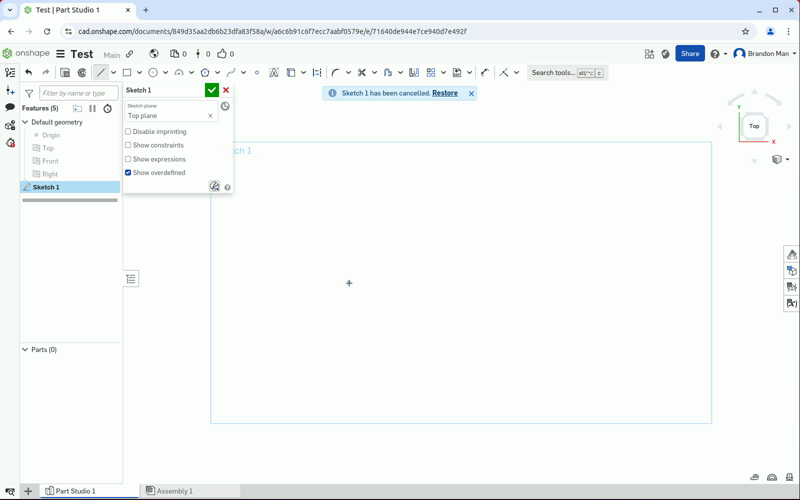
mouse_move(405, 378)
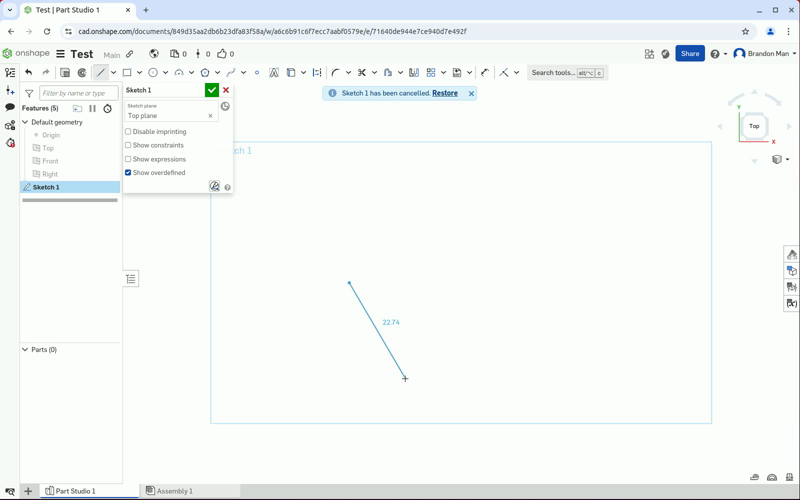
click(405, 378)
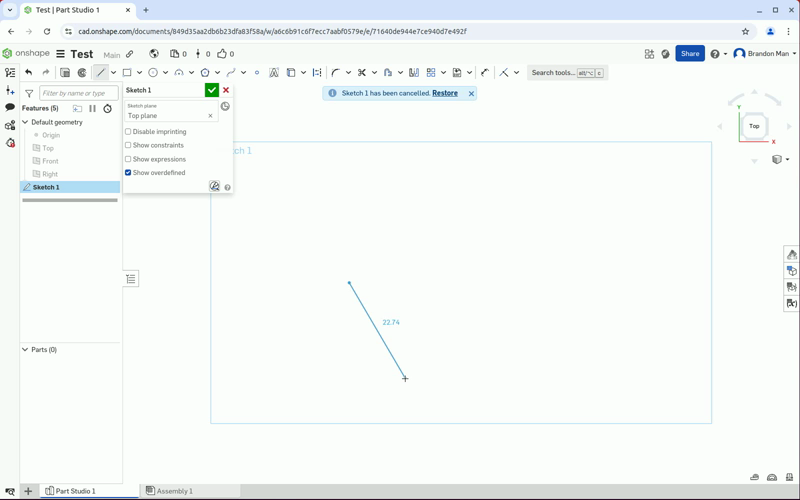
key_up(shift)
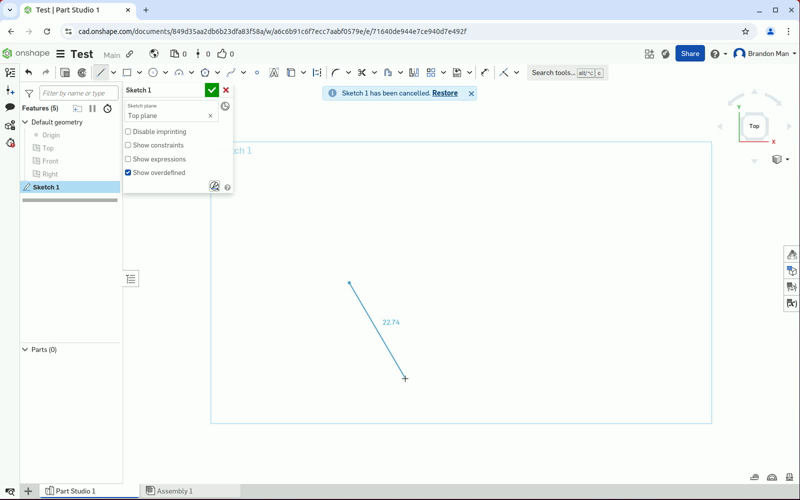
key_down(shift)
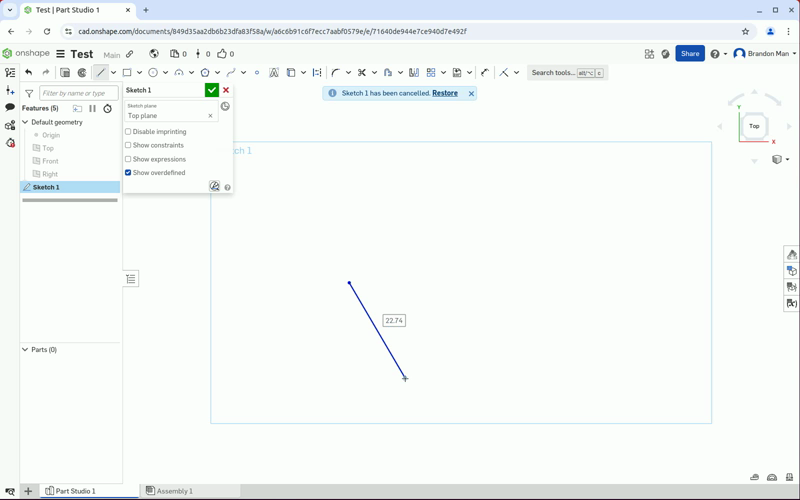
mouse_move(514, 378)
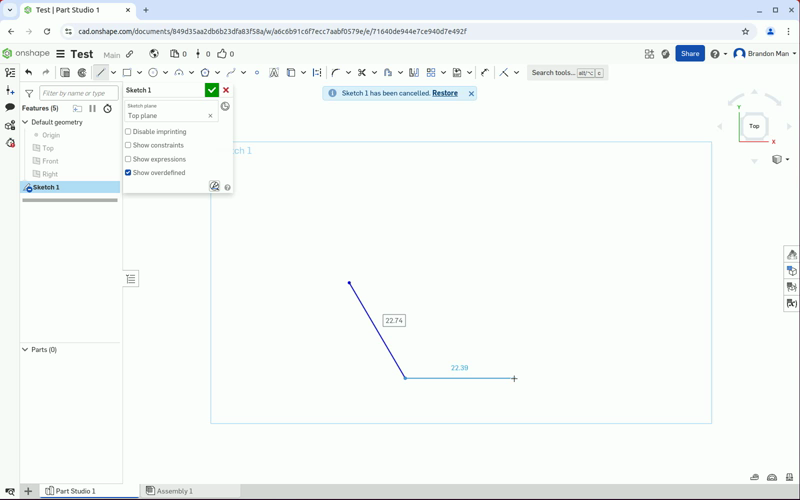
click(514, 378)
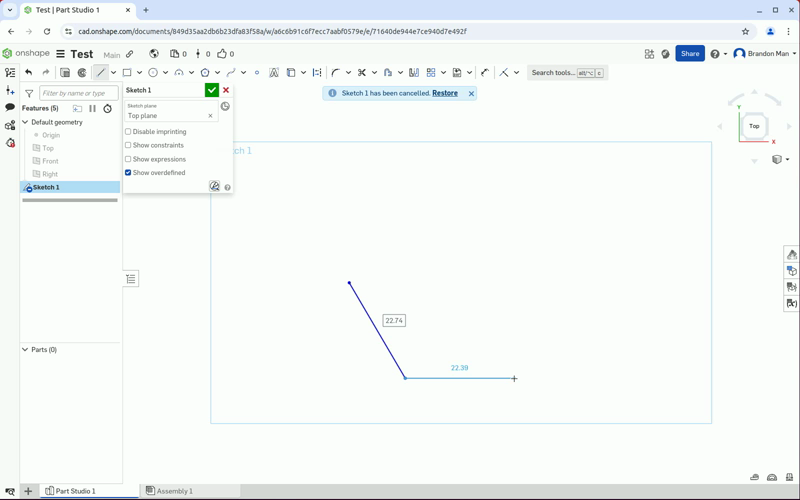
key_up(shift)
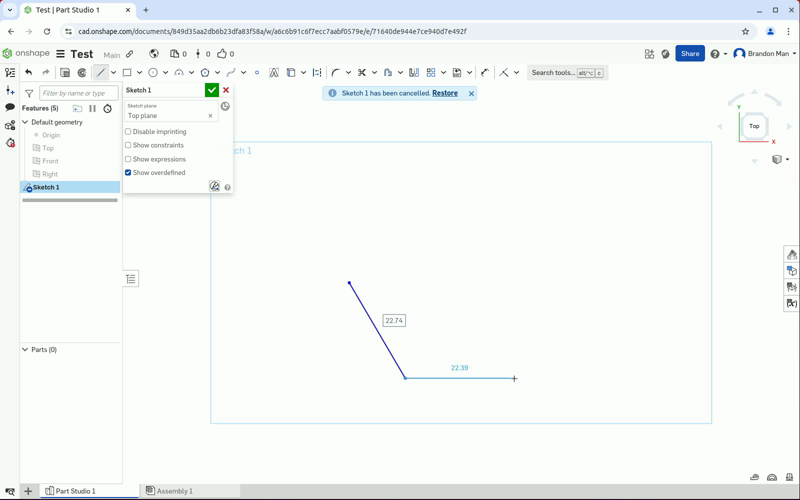
key_down(shift)
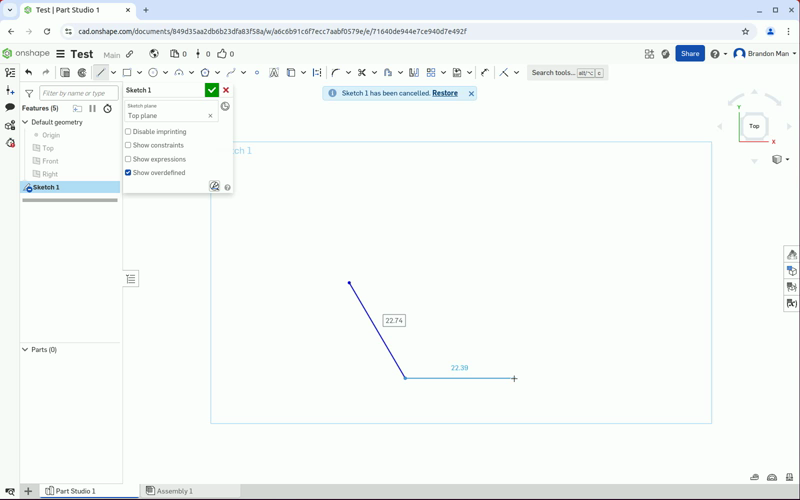
mouse_move(569, 282)
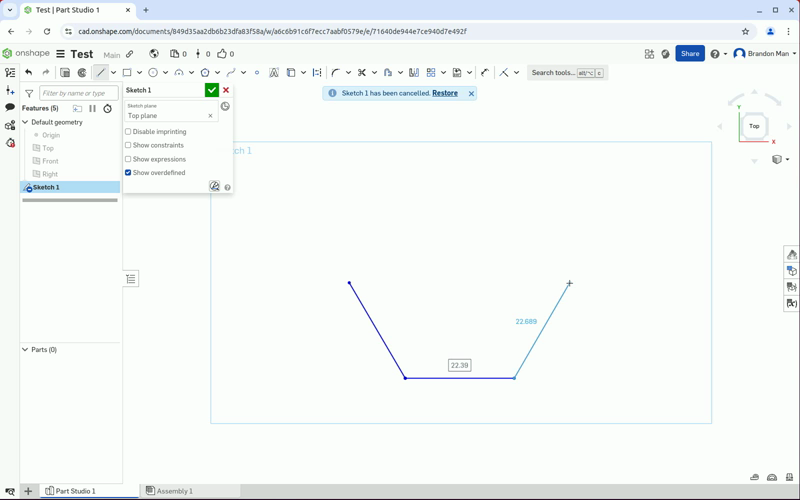
click(569, 282)
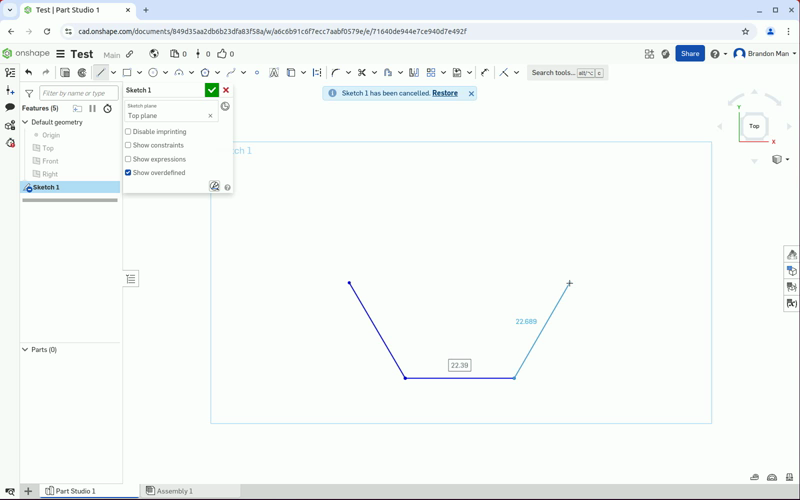
key_up(shift)
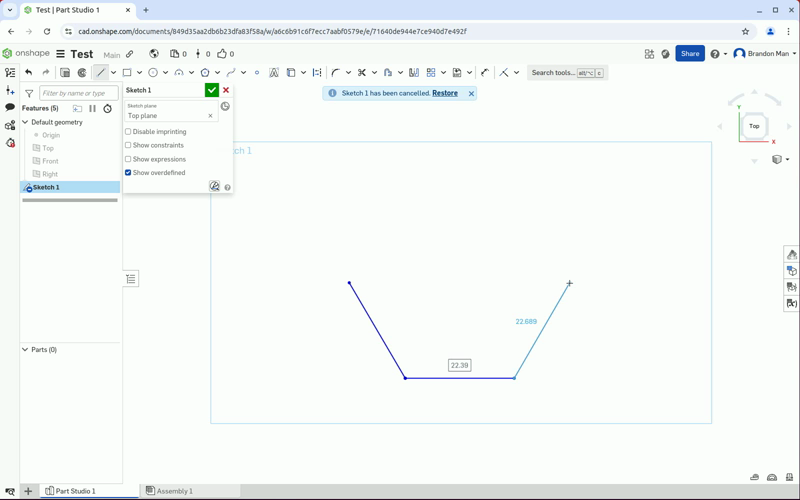
key_down(shift)
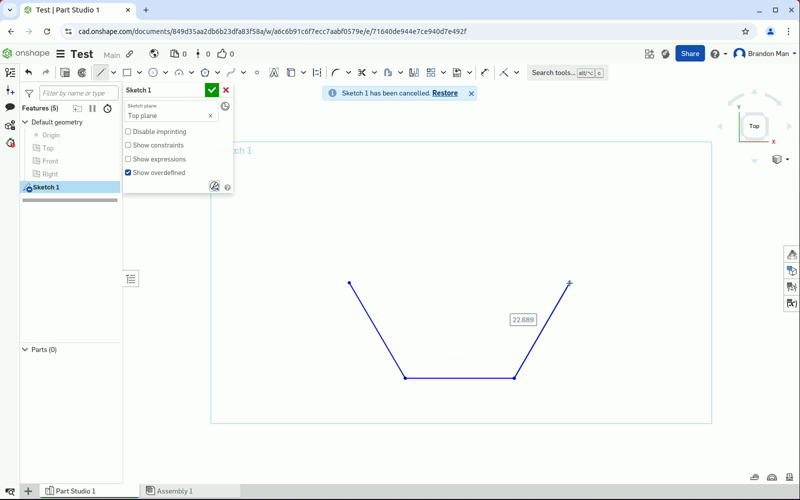
mouse_move(514, 187)
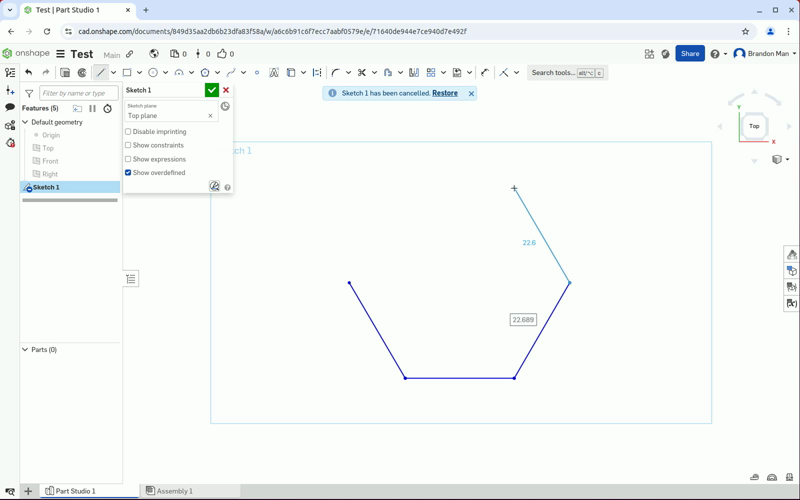
click(514, 187)
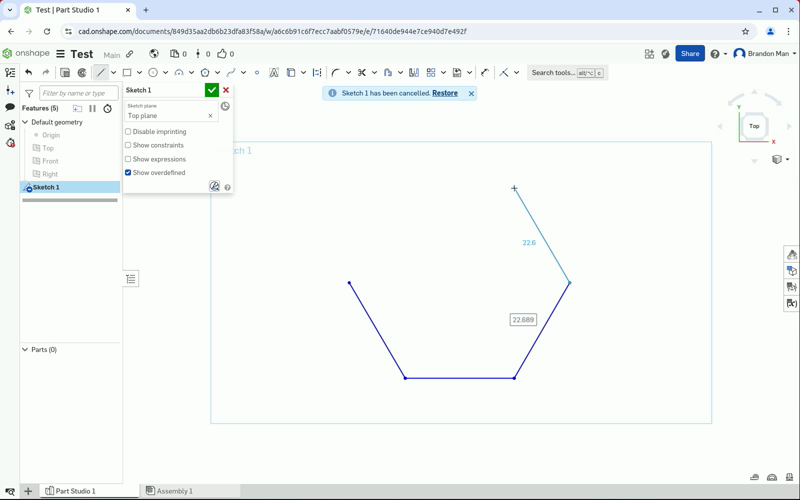
key_up(shift)
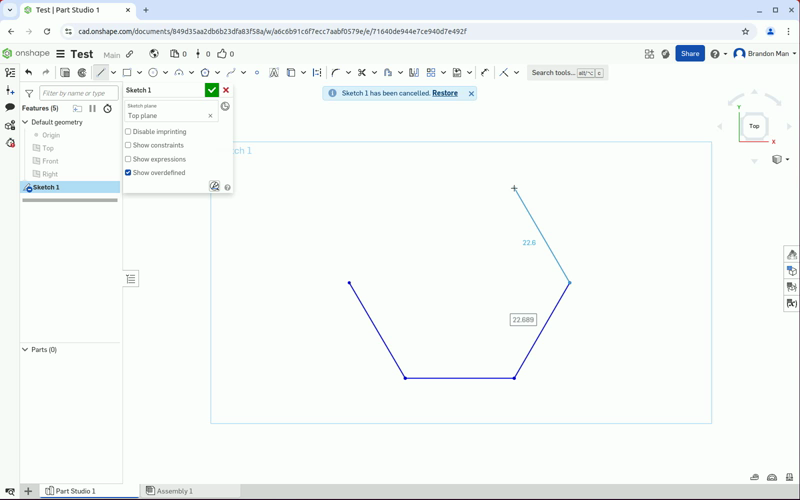
key_down(shift)
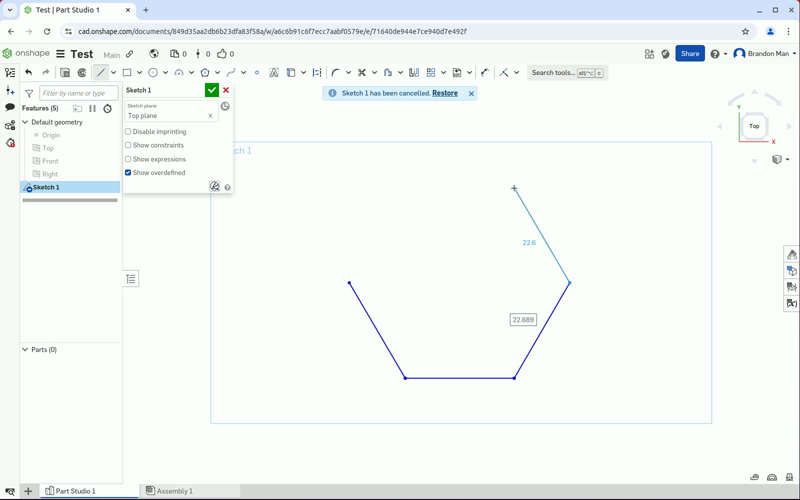
mouse_move(405, 187)
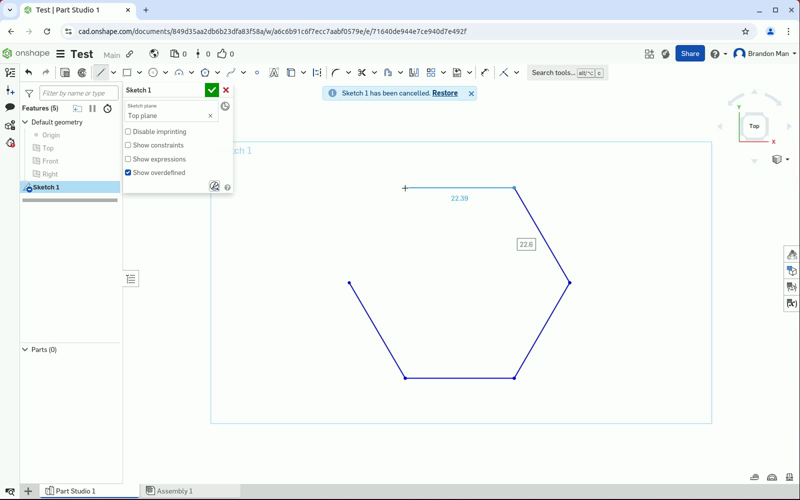
click(405, 187)
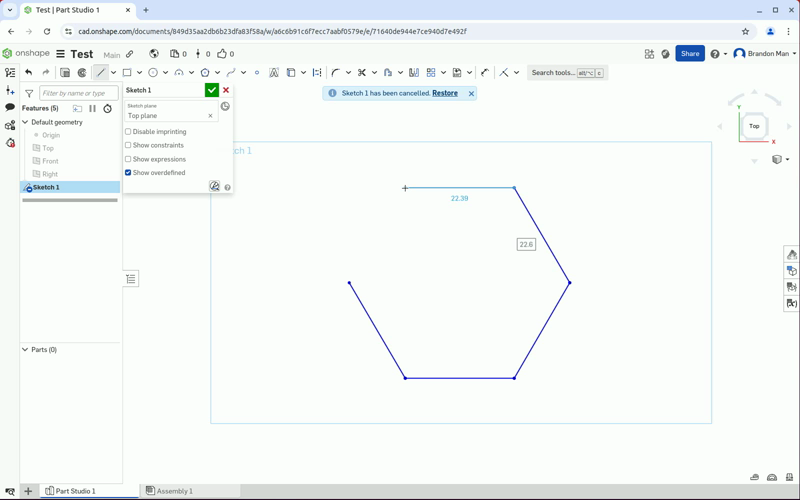
key_up(shift)
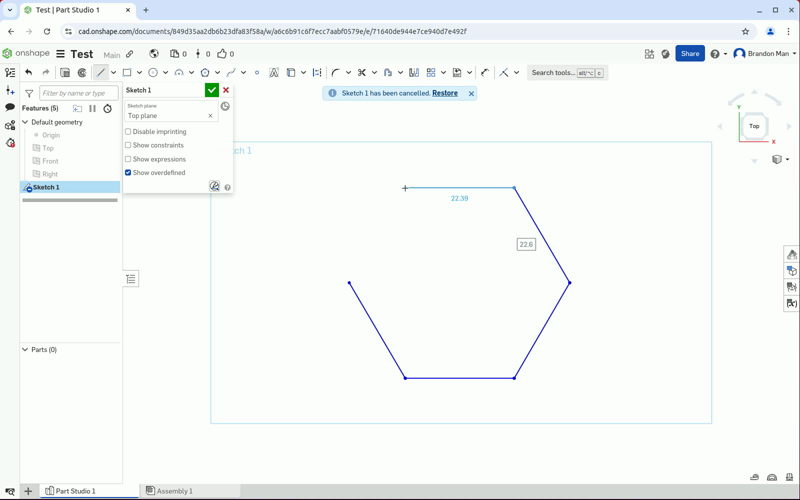
key_down(shift)
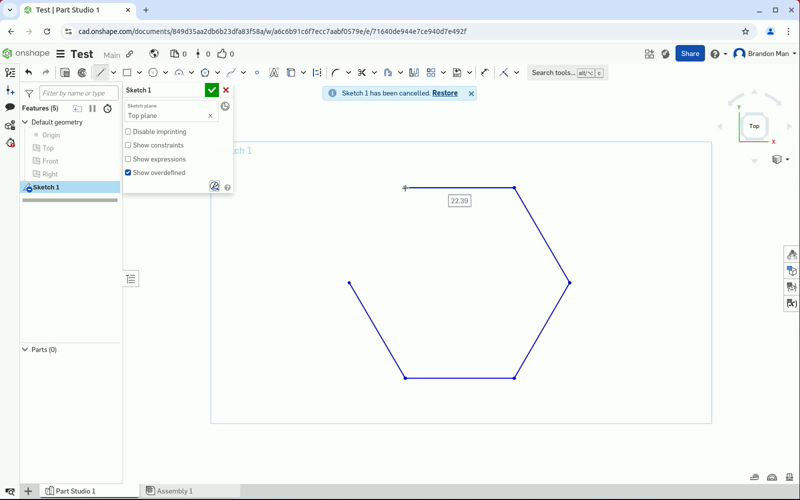
mouse_move(349, 282)
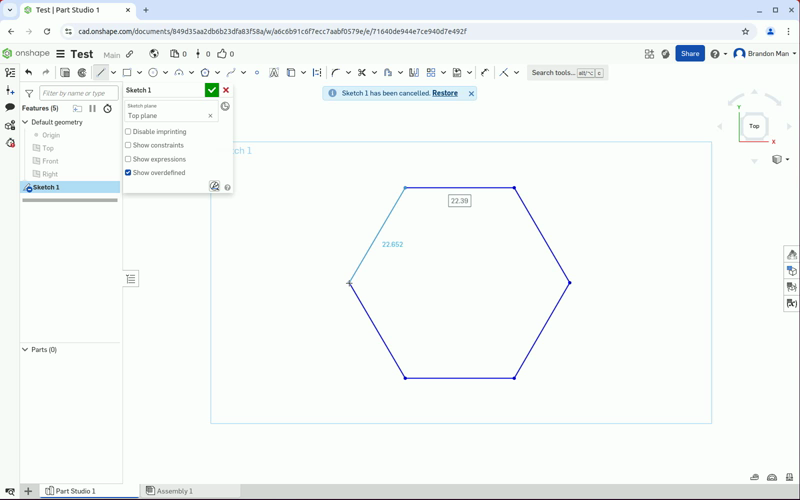
key_up(shift)
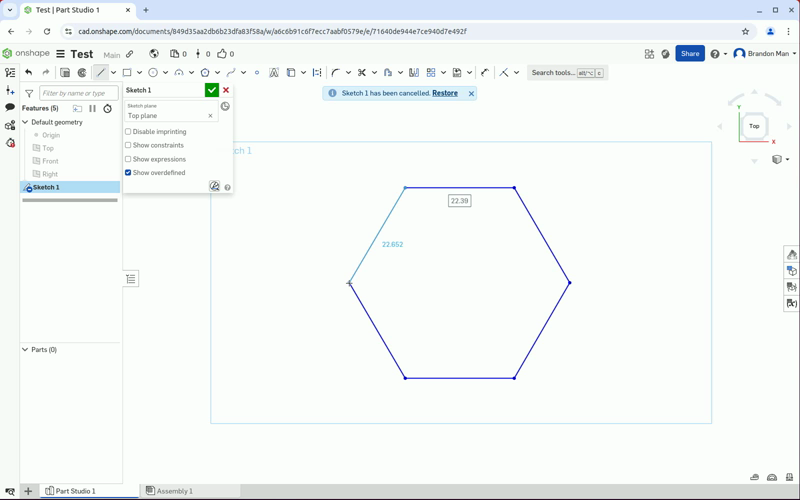
click(349, 282)
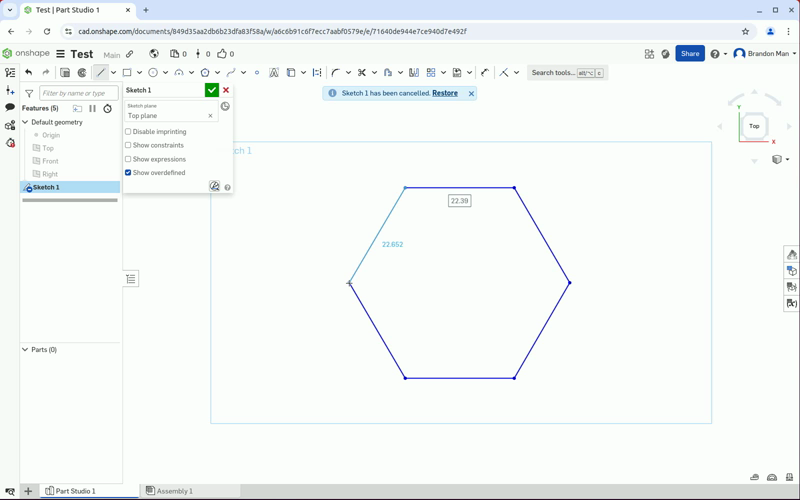
key(esc)
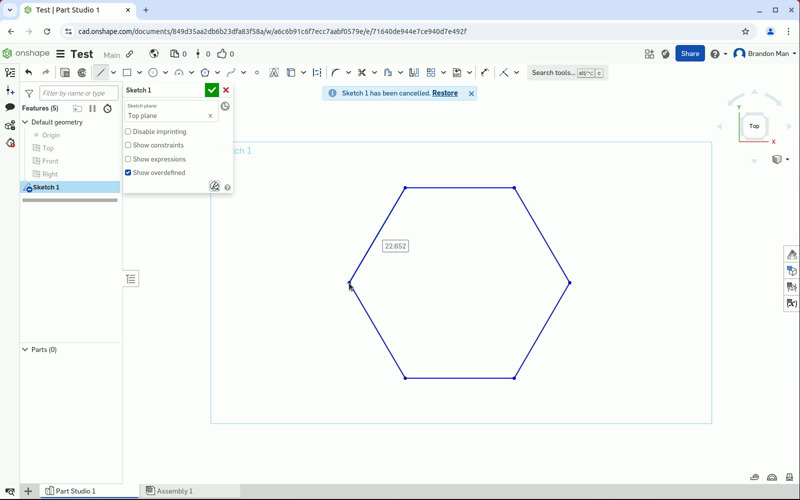
mouse_move(428, 243)
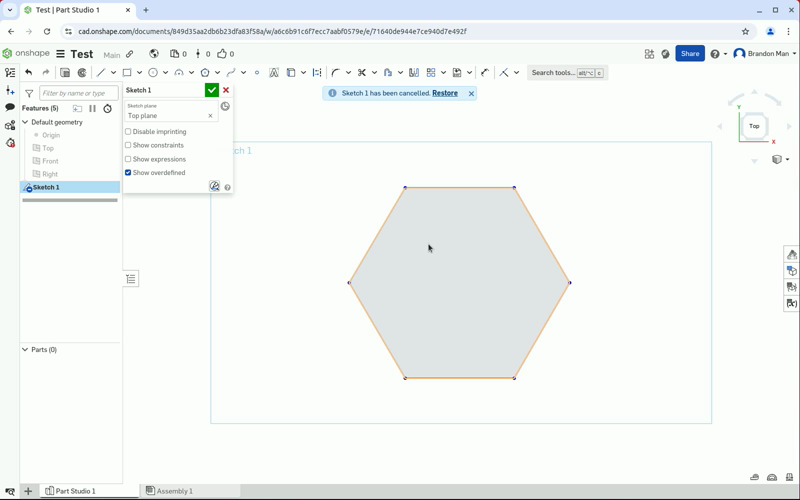
click(428, 243)
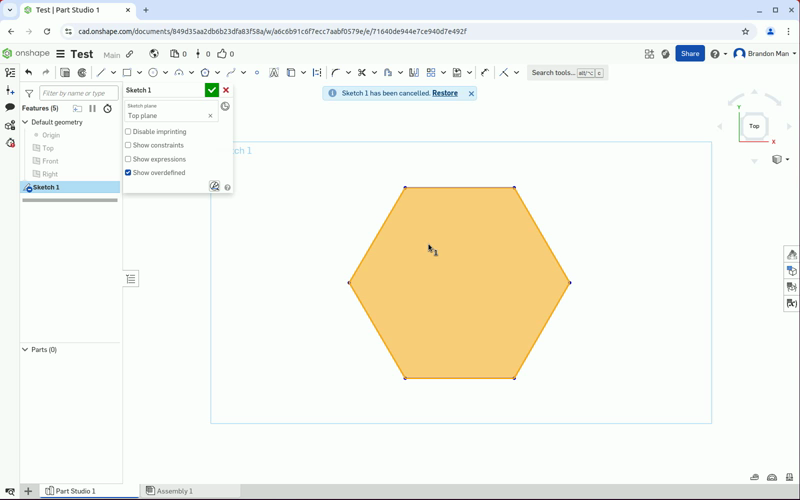
mouse_move(73, 352)
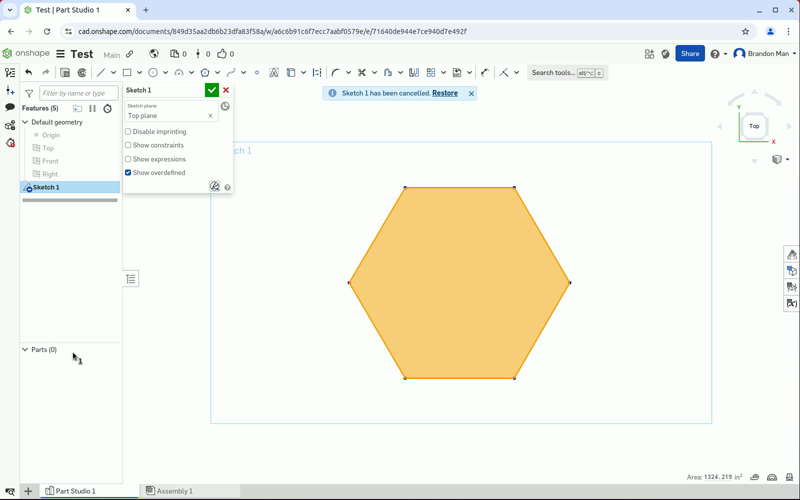
key(shift+y)
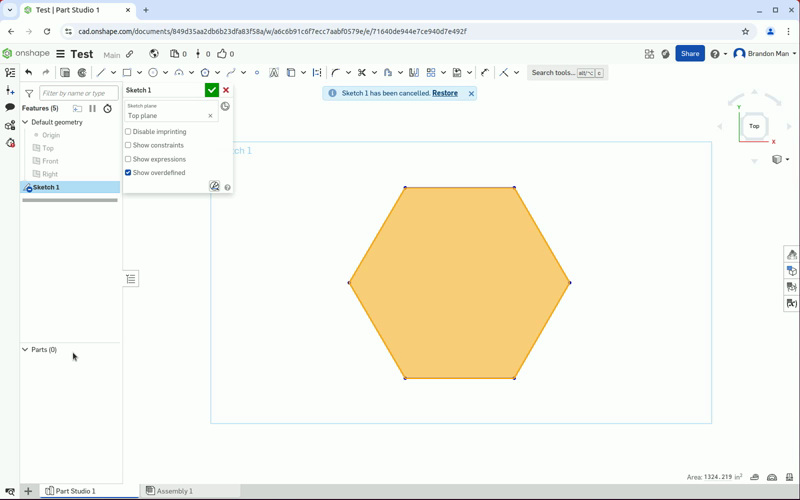
key(shift+e)
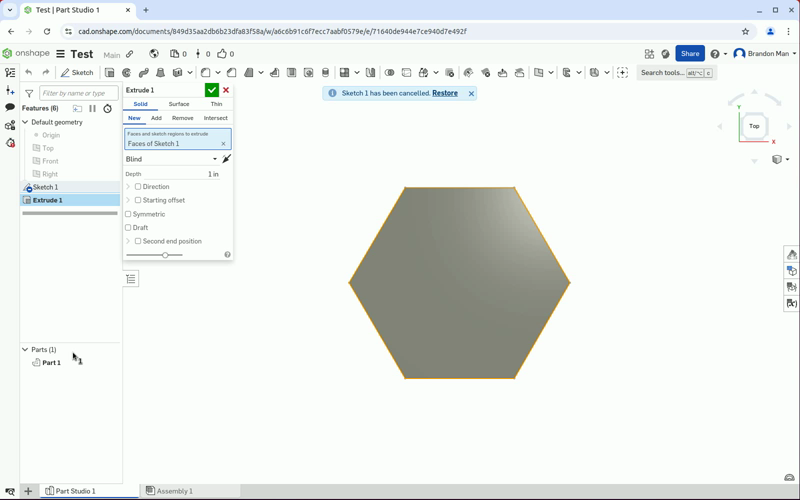
mouse_move(143, 106)
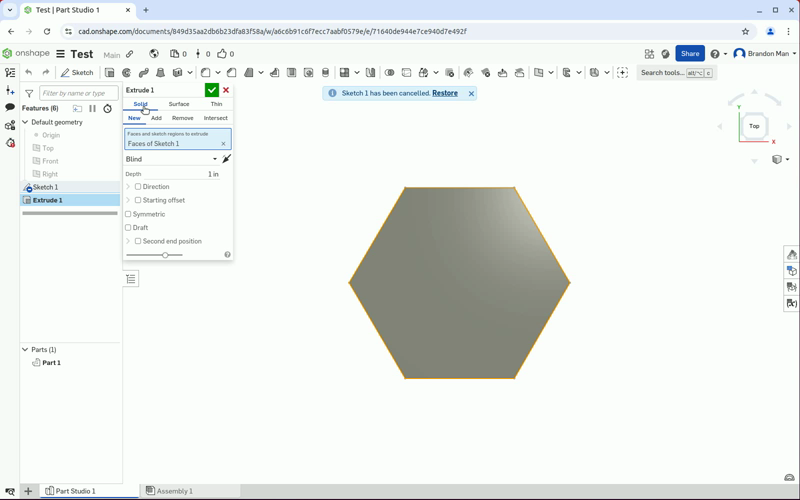
click(143, 106)
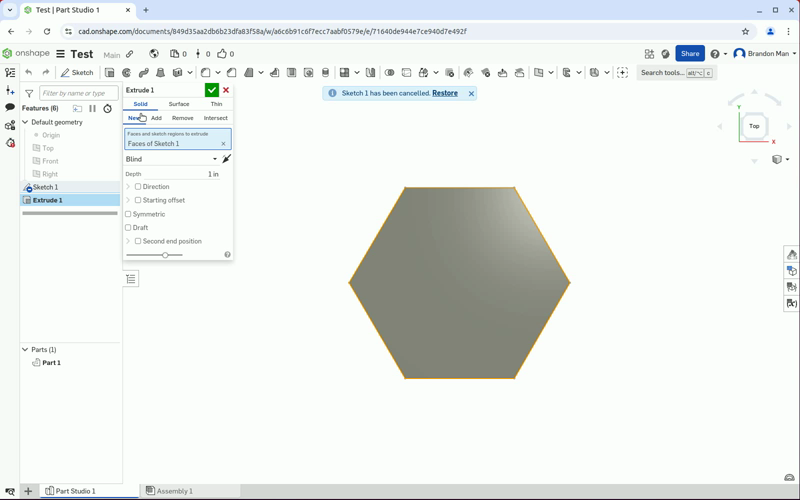
mouse_move(137, 120)
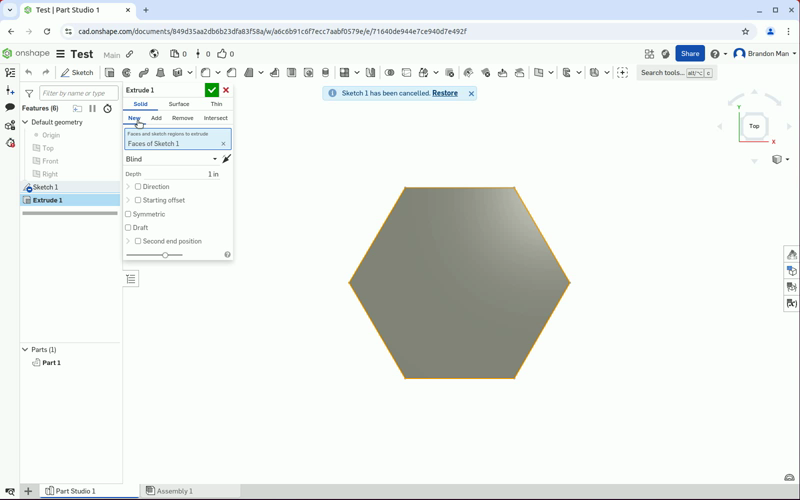
click(137, 120)
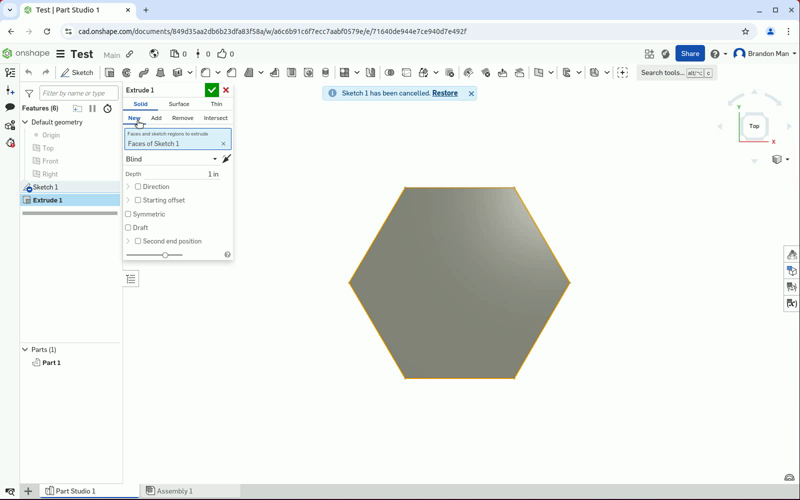
key(tab, 4)
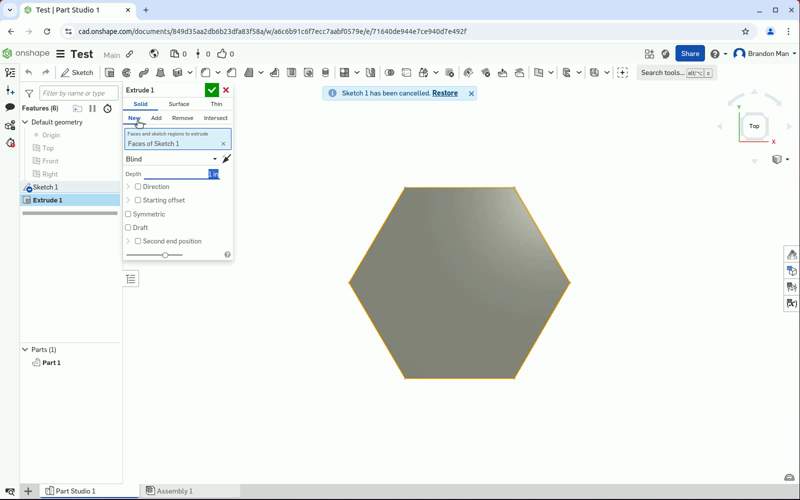
text(15.405)
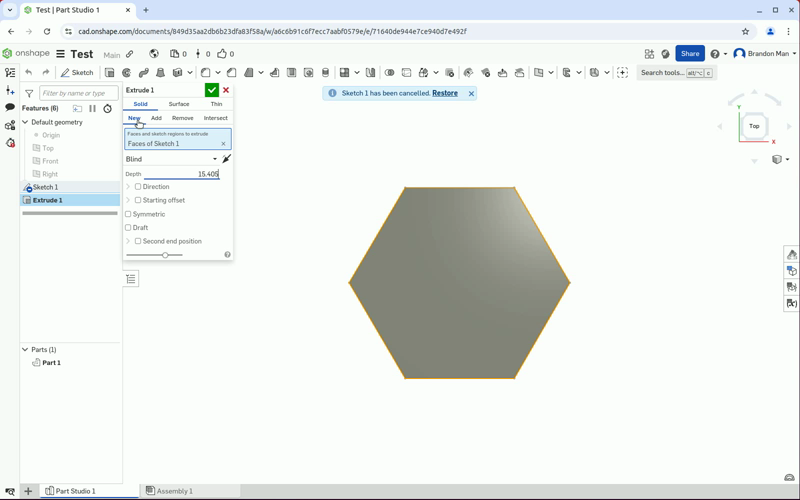
key(enter)
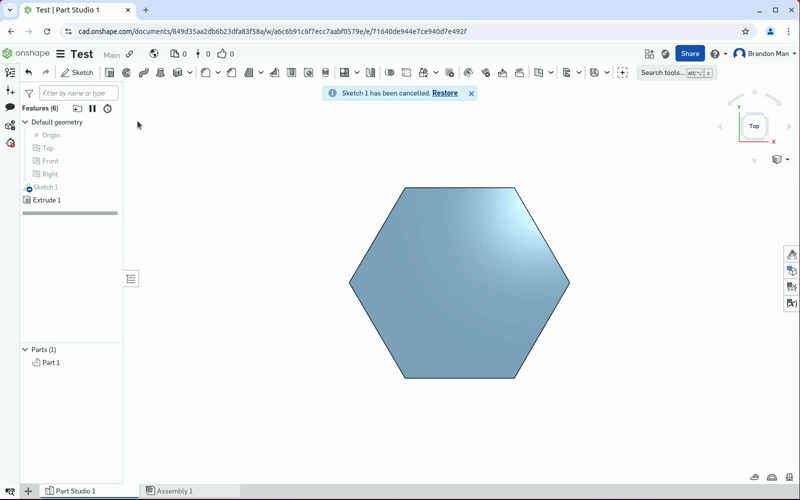
key(shift+h)
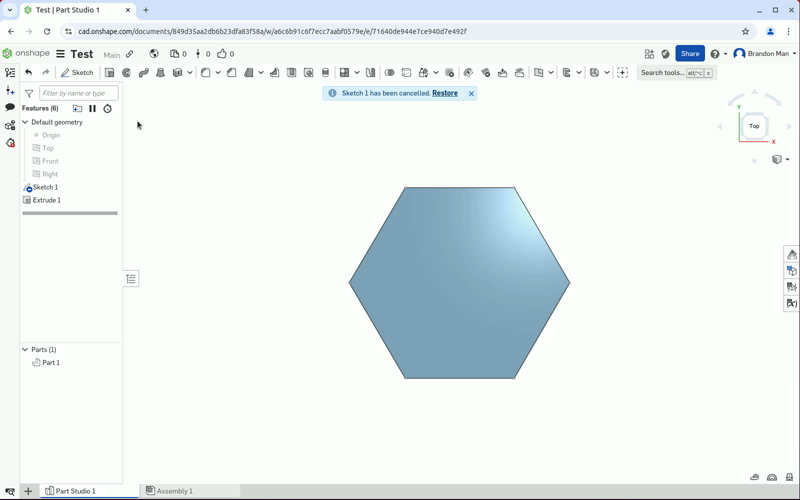
key(shift+h)
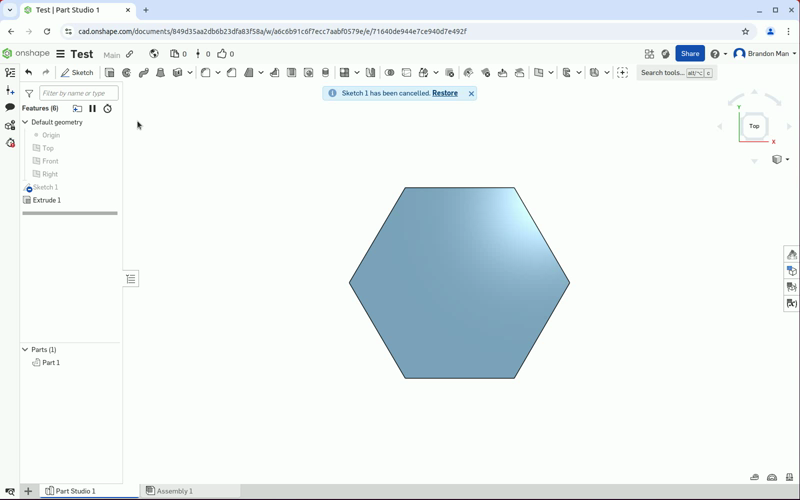
mouse_move(73, 189)
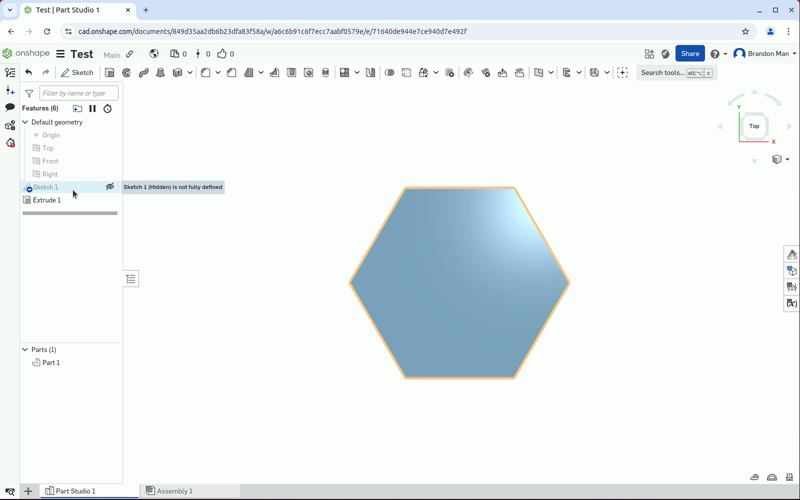
click(73, 189)
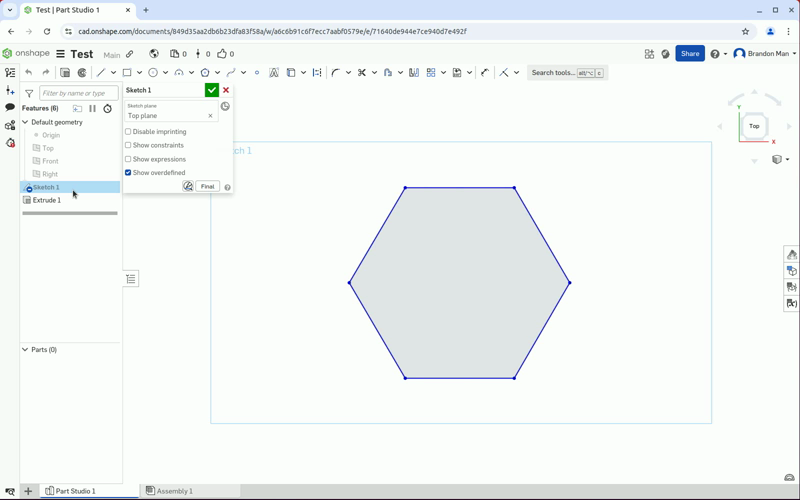
mouse_move(229, 92)
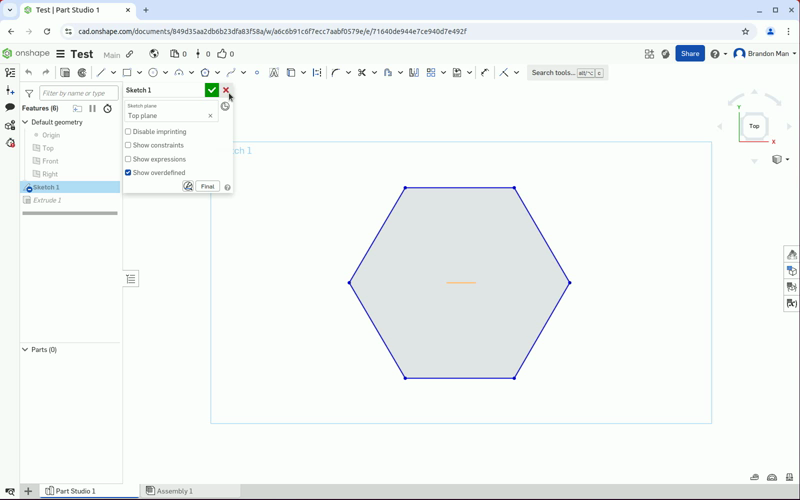
click(229, 92)
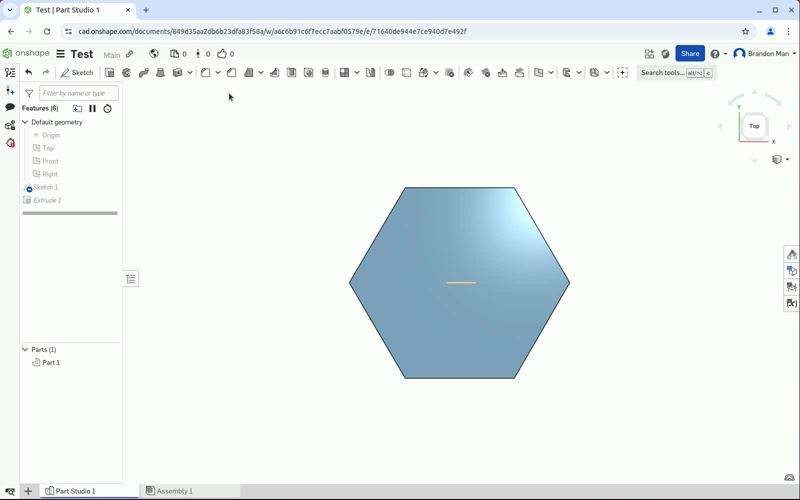
mouse_move(541, 75)
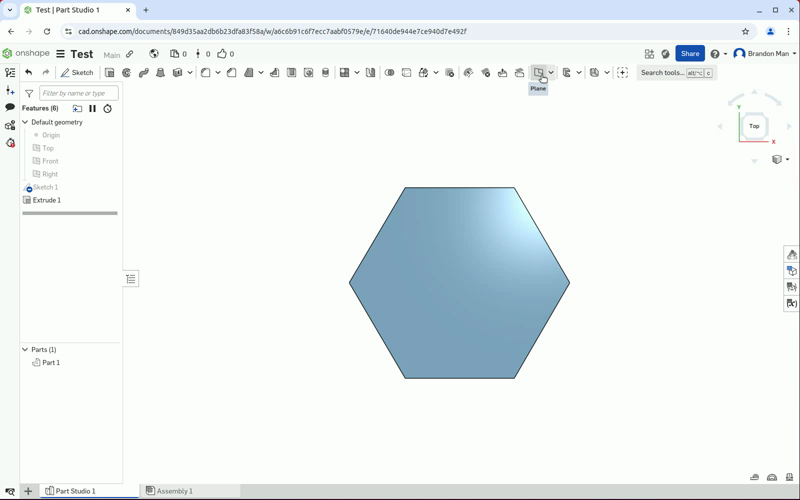
click(541, 75)
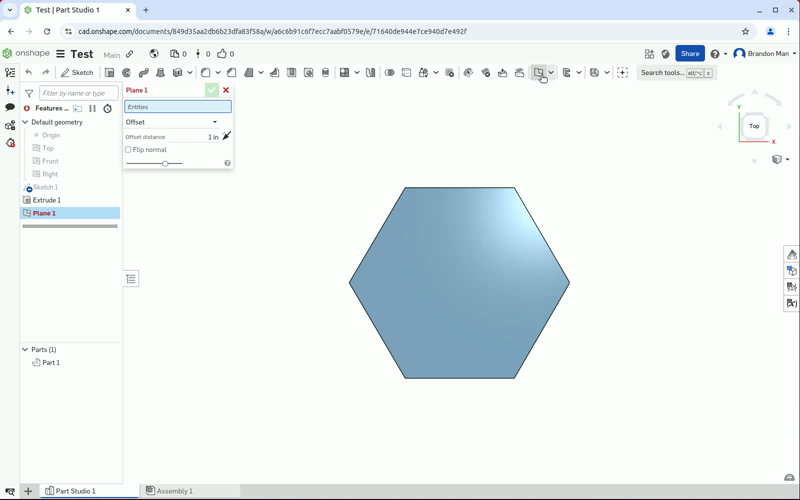
mouse_move(73, 150)
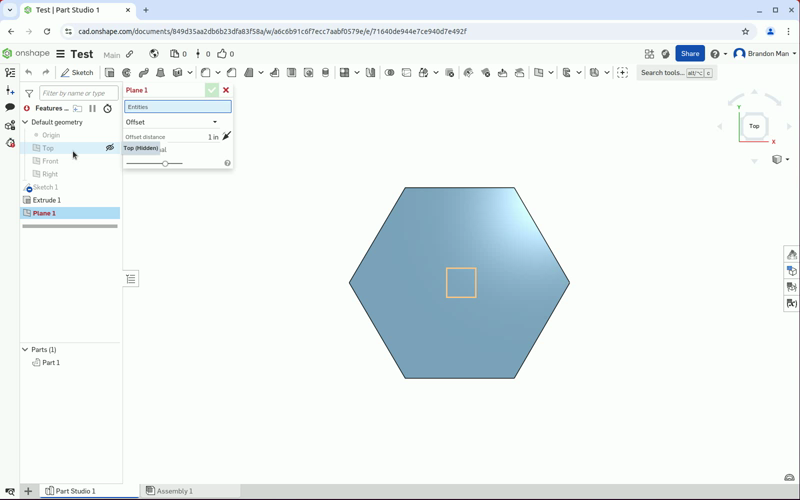
click(73, 150)
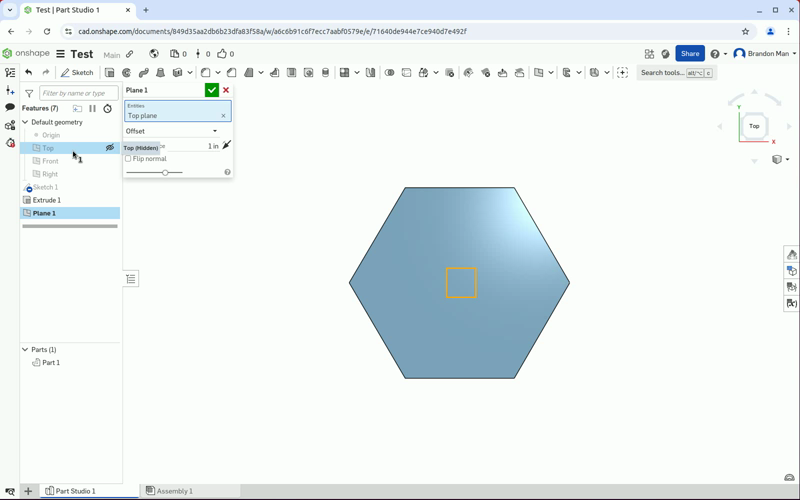
key(tab, 2)
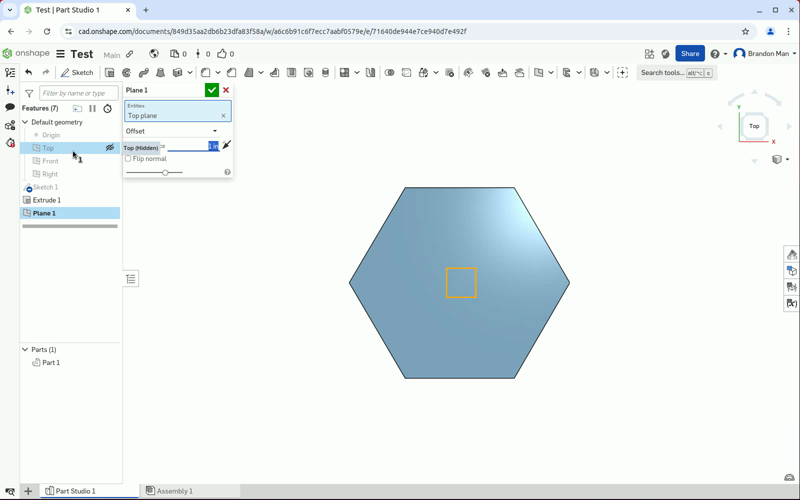
text(15.405)
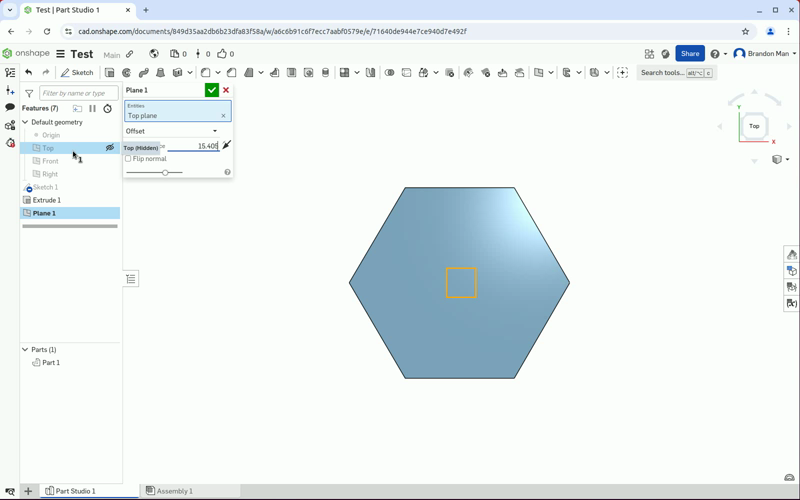
key(enter, 2)
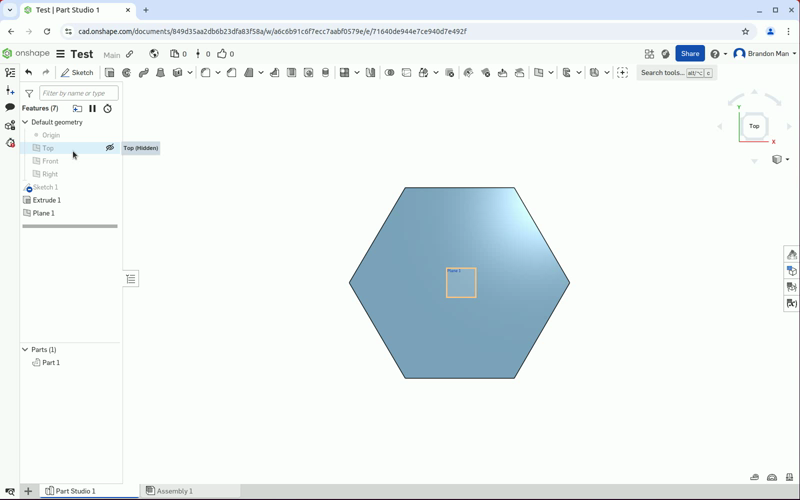
key(shift+s)
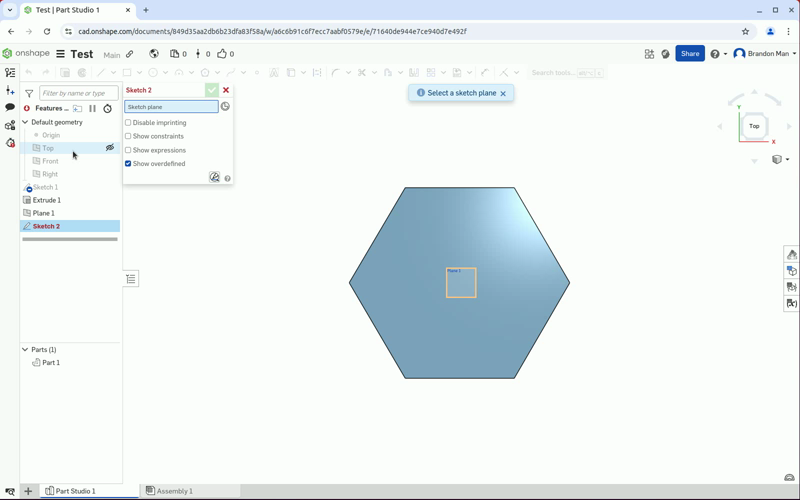
mouse_move(73, 215)
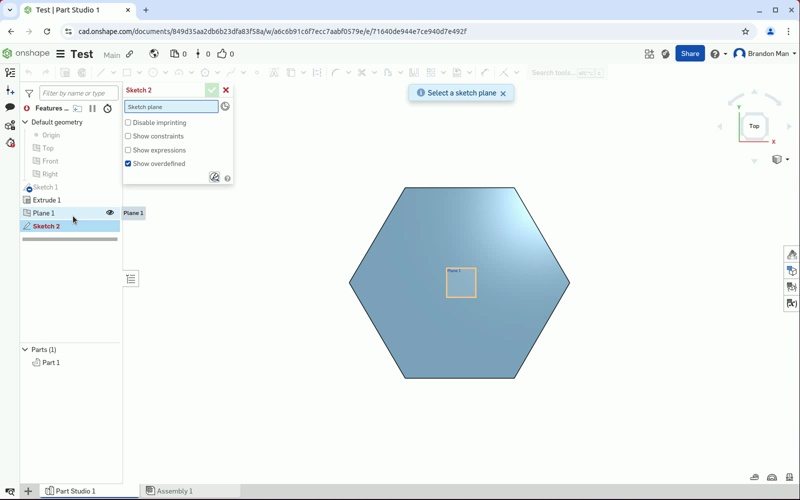
click(73, 215)
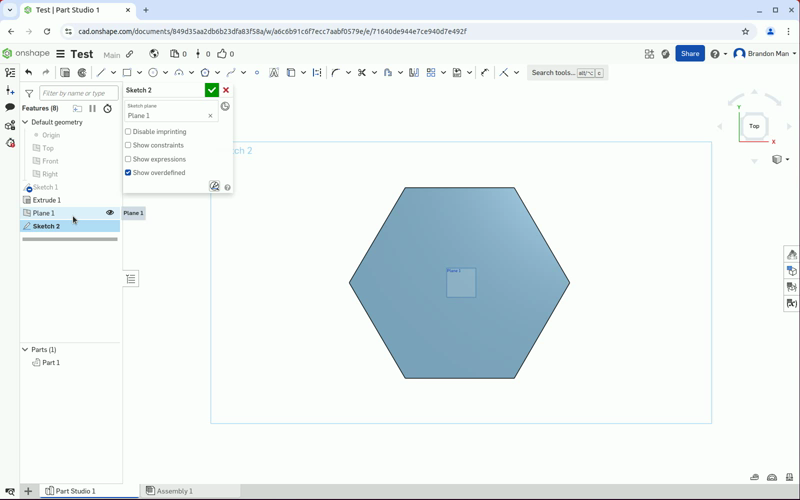
mouse_move(73, 352)
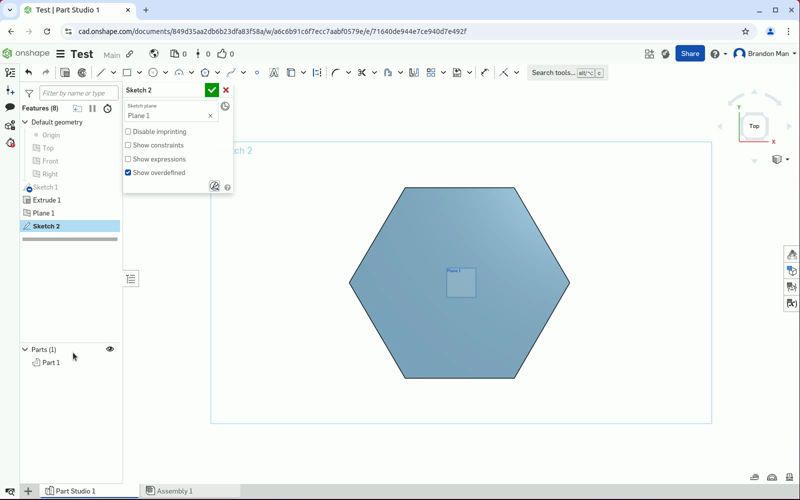
key(y)
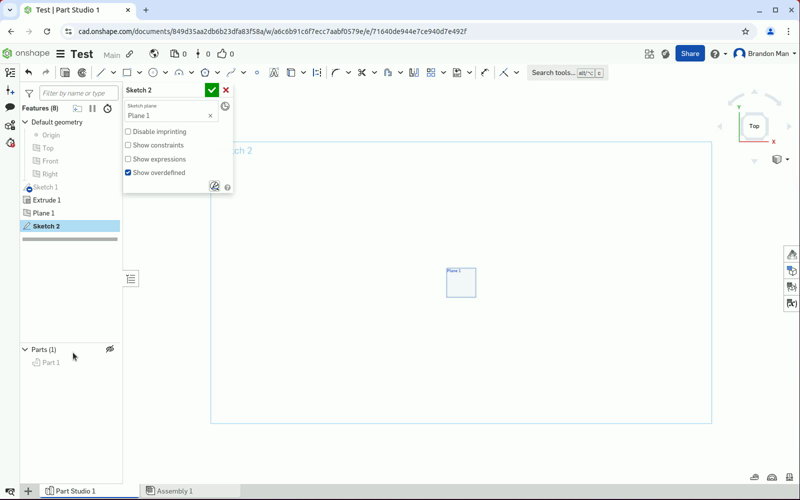
key(c)
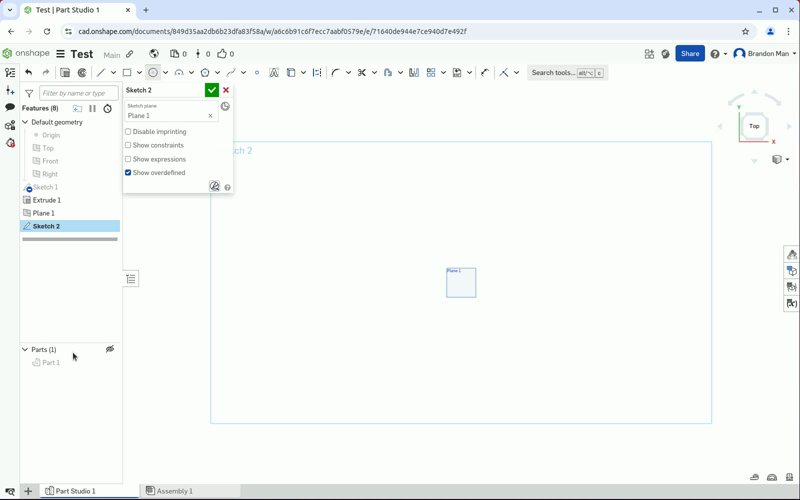
key_down(shift)
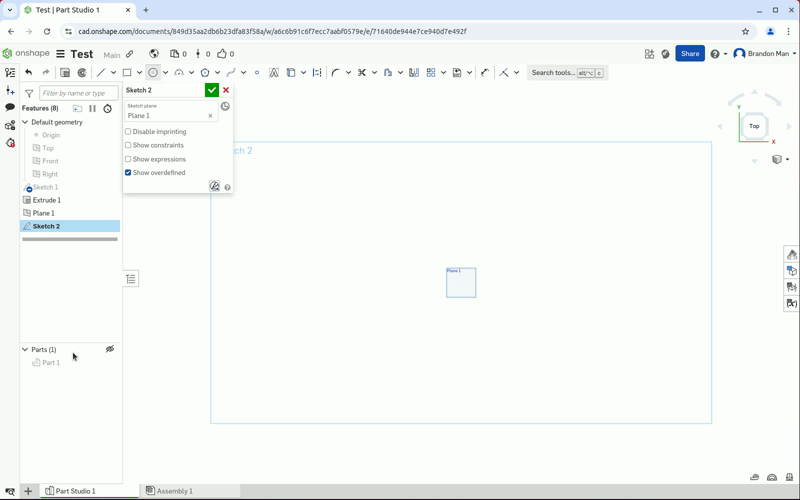
mouse_move(461, 282)
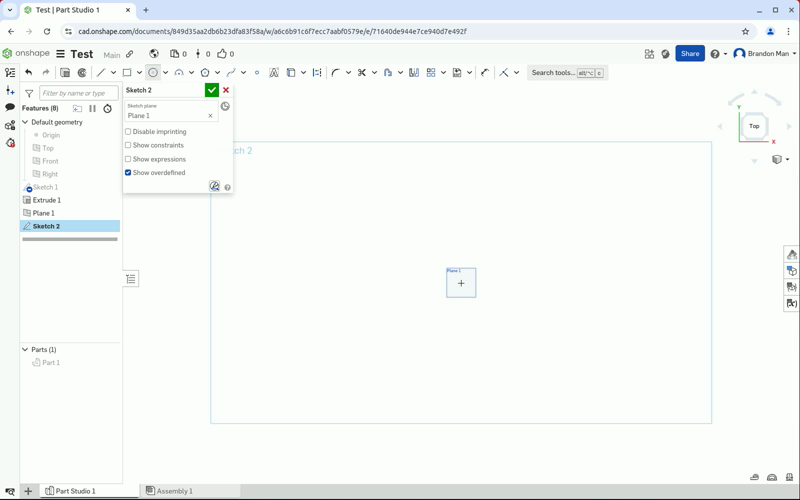
click(461, 282)
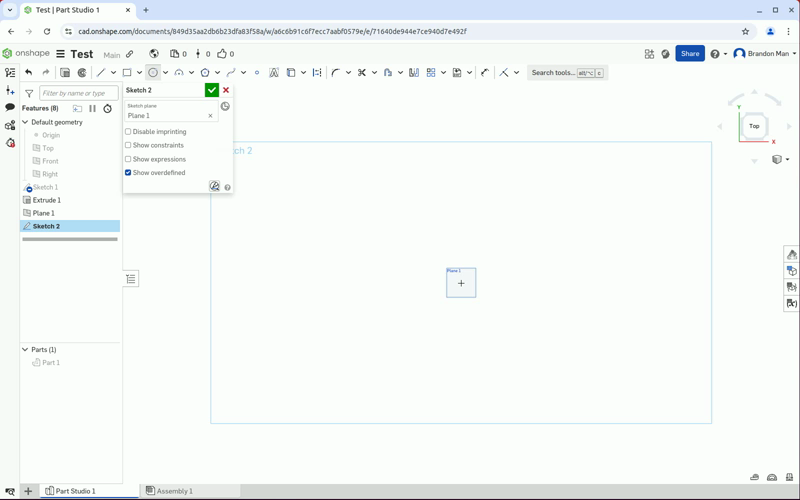
key_up(shift)
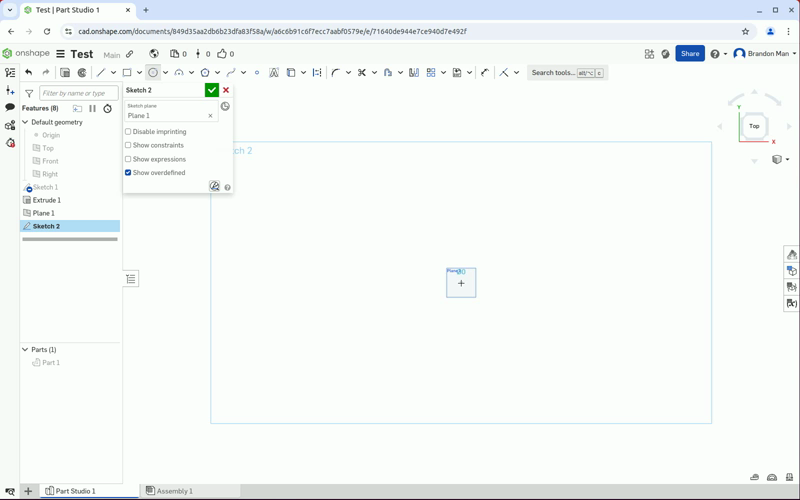
mouse_move(552, 282)
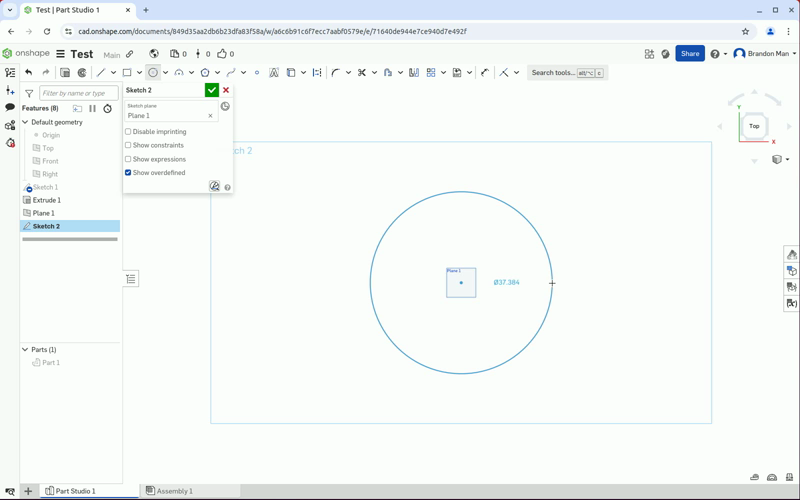
click(552, 282)
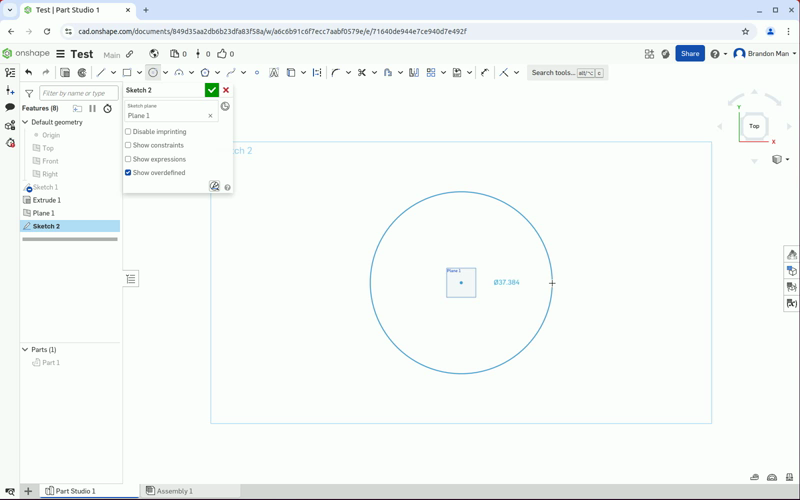
key(esc)
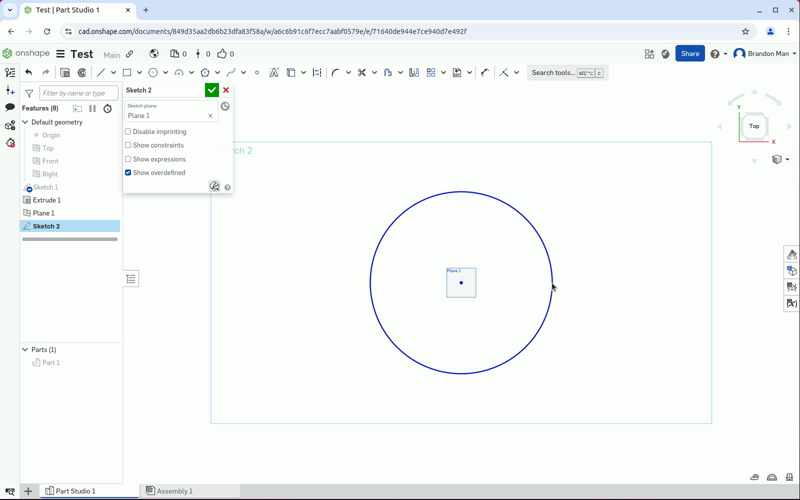
mouse_move(480, 295)
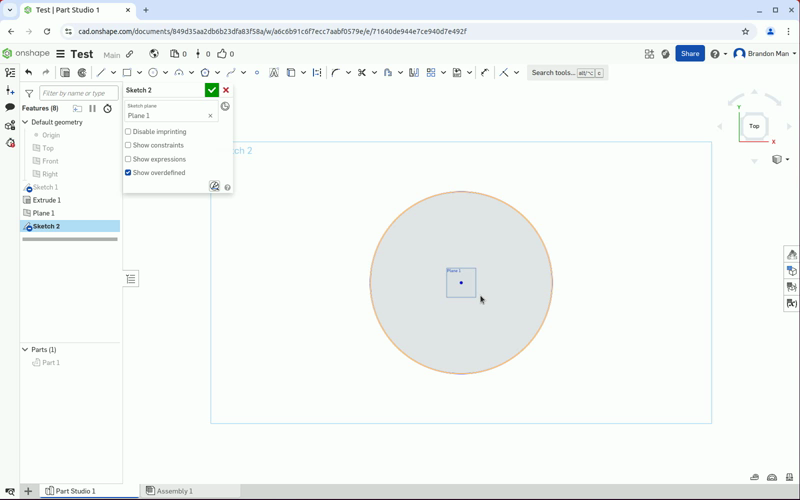
click(480, 295)
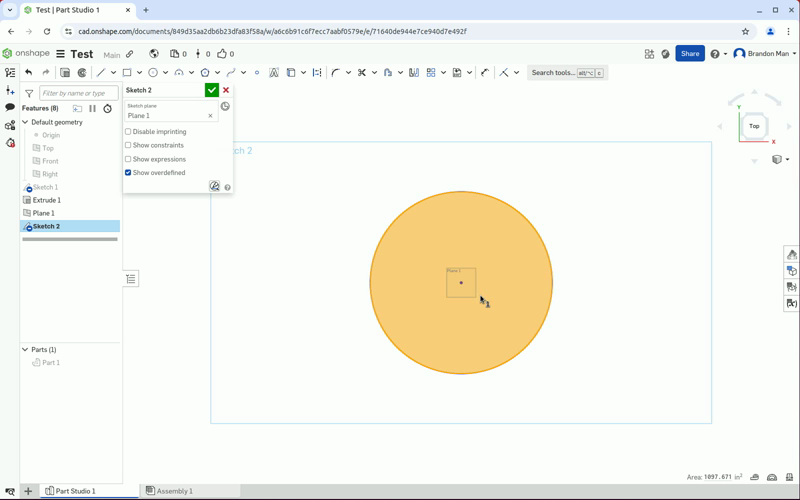
mouse_move(73, 352)
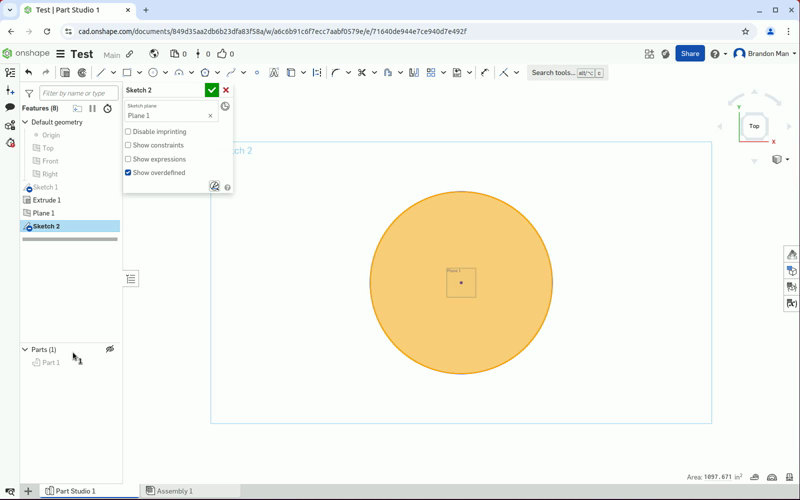
key(shift+y)
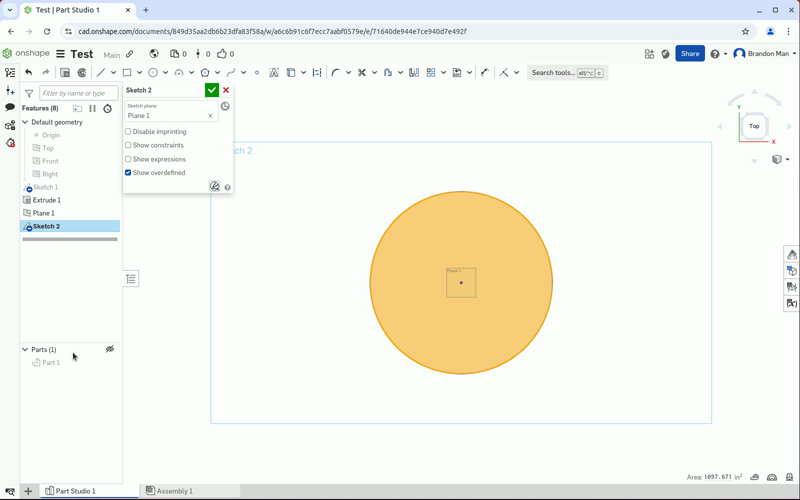
key(shift+e)
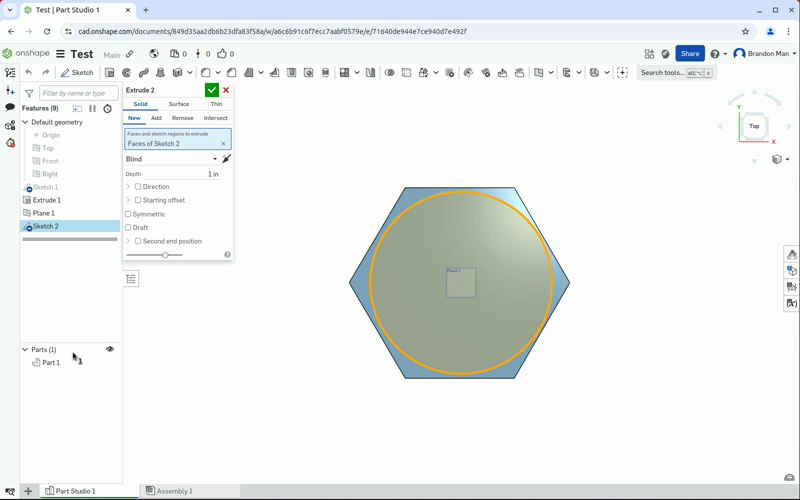
mouse_move(143, 106)
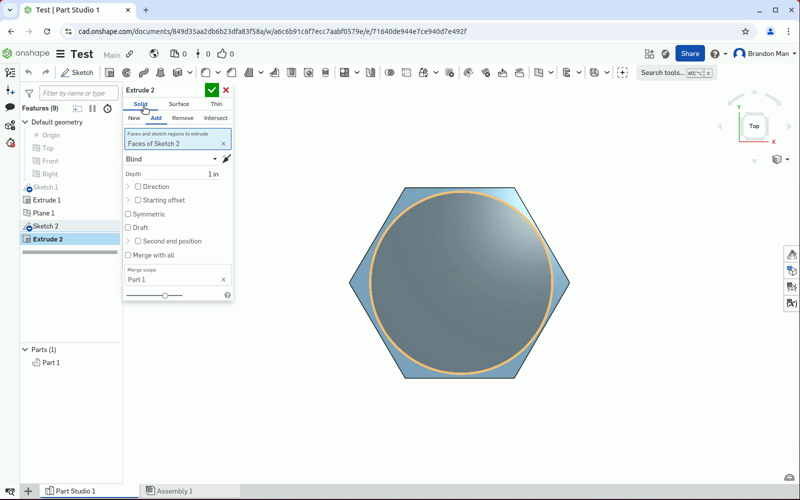
click(143, 106)
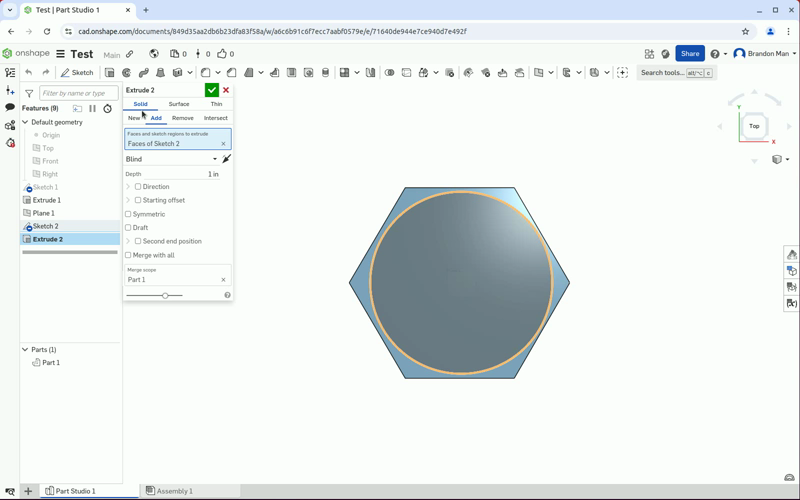
mouse_move(137, 120)
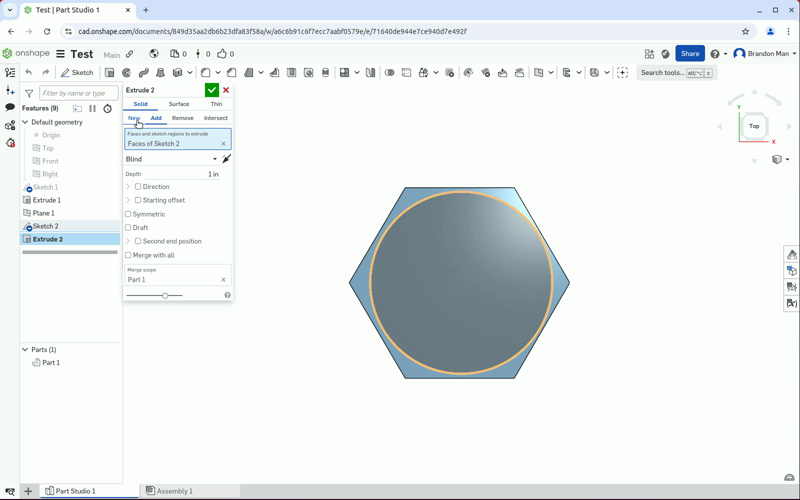
click(137, 120)
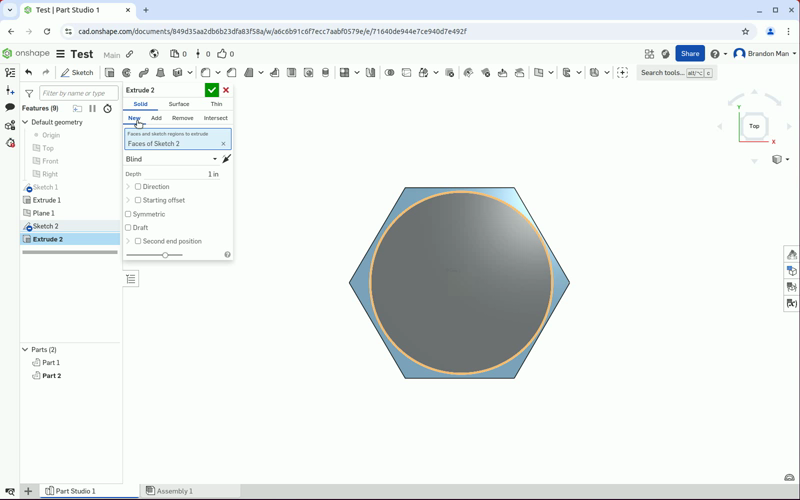
key(tab, 4)
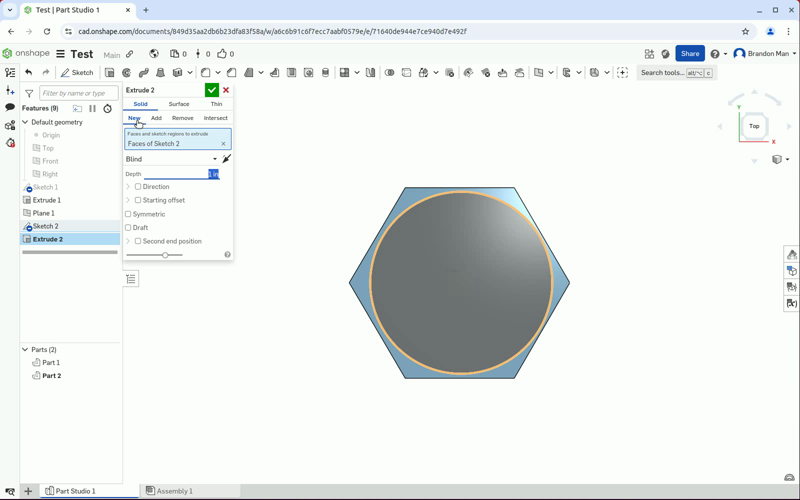
text(7.703)
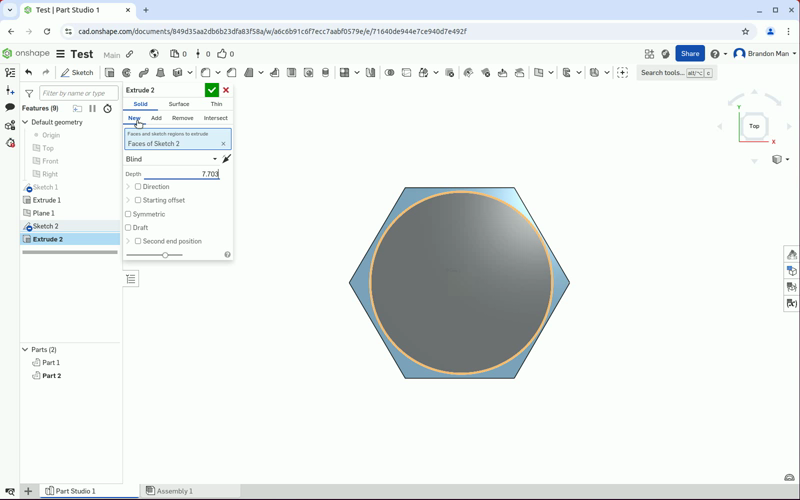
key(enter)
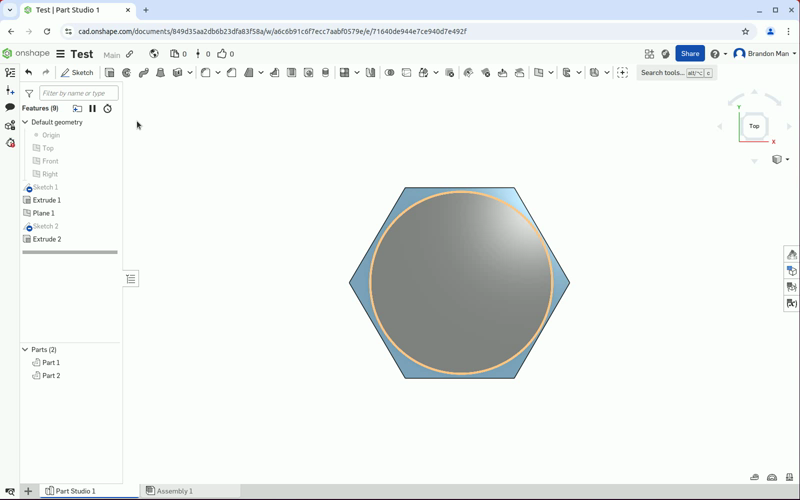
key(shift+h)
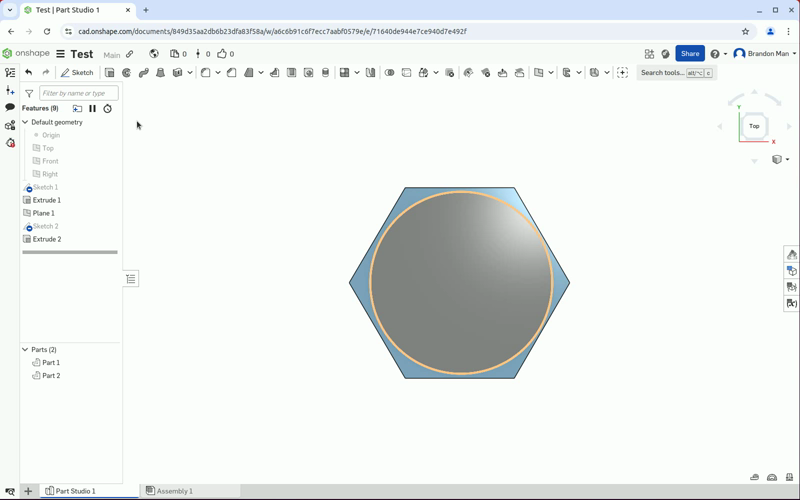
key(shift+h)
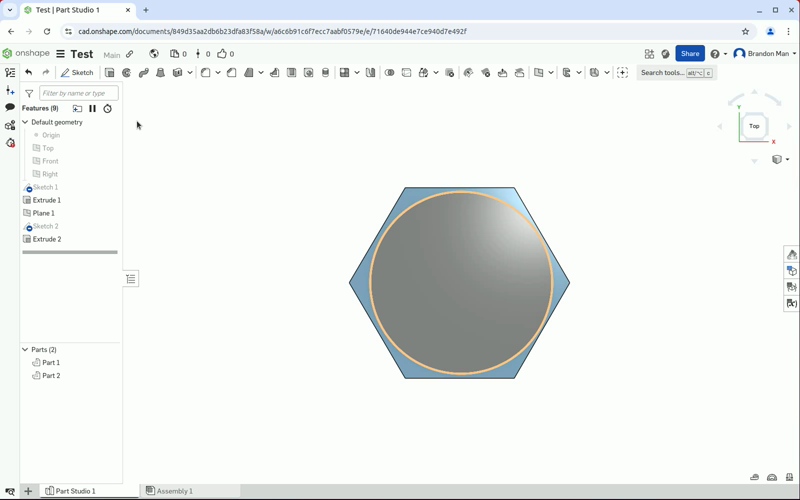
key(shift+7)
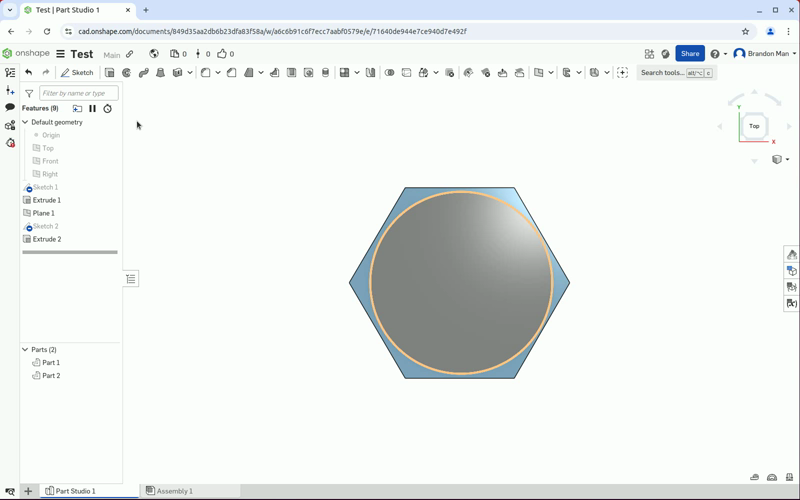
key(up, 3)
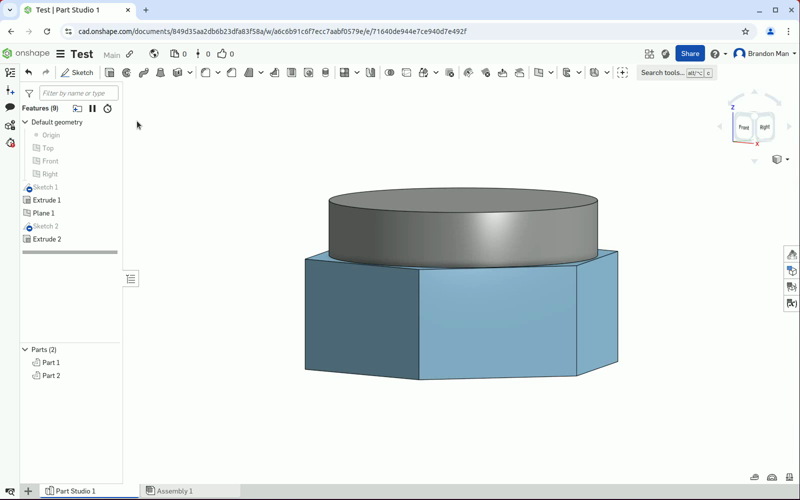
key(left, 3)
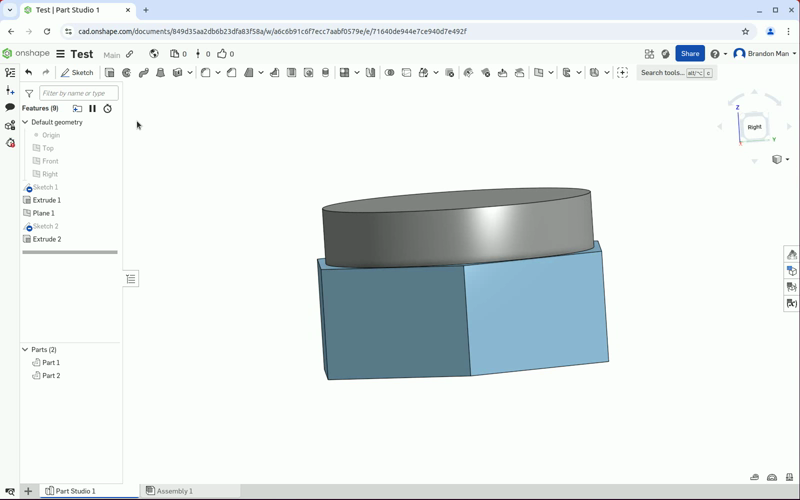
key(right, 3)
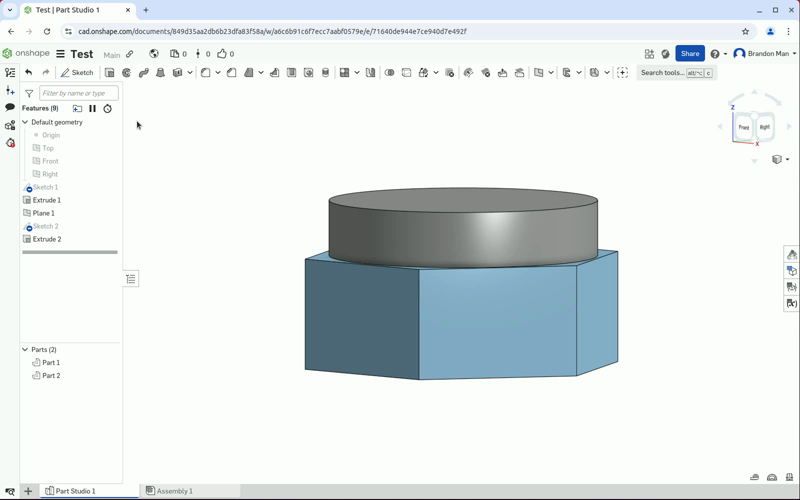
key(down, 3)
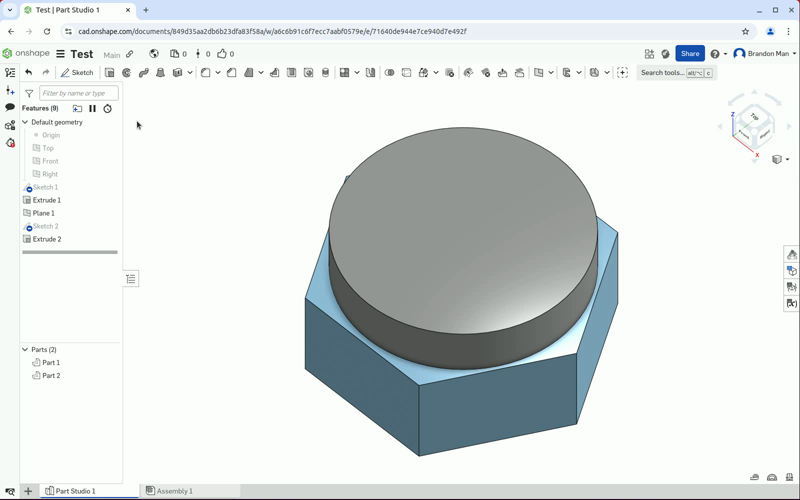
mouse_move(73, 189)
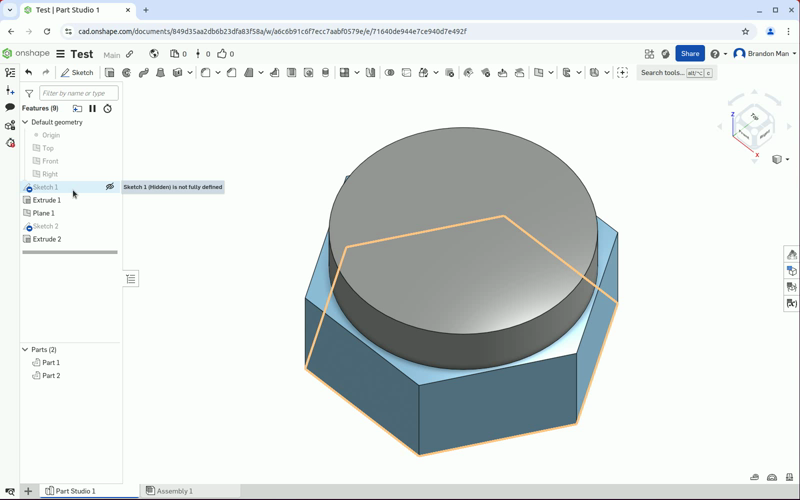
click(73, 189)